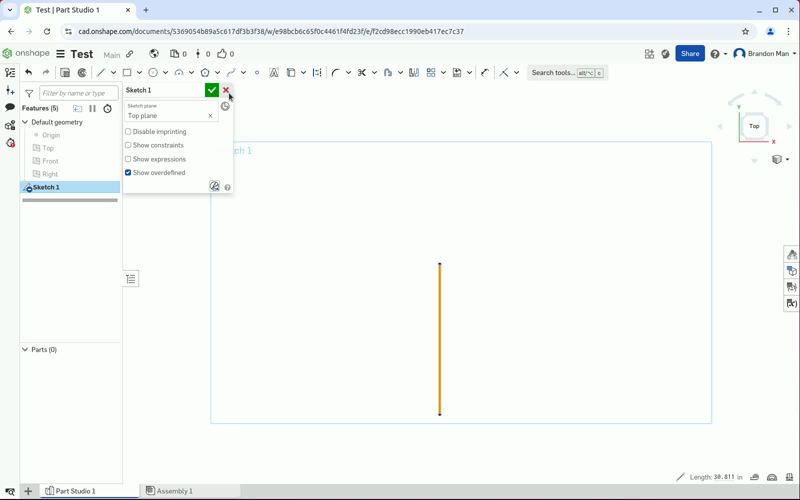
key(shift+h)
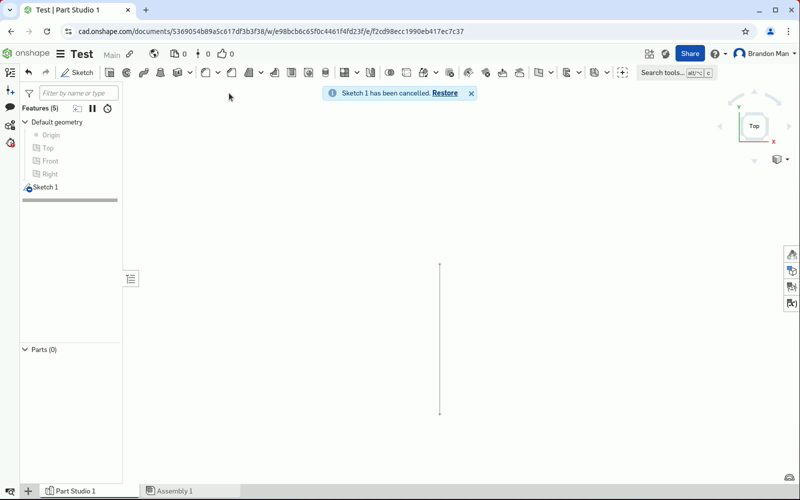
key(shift+s)
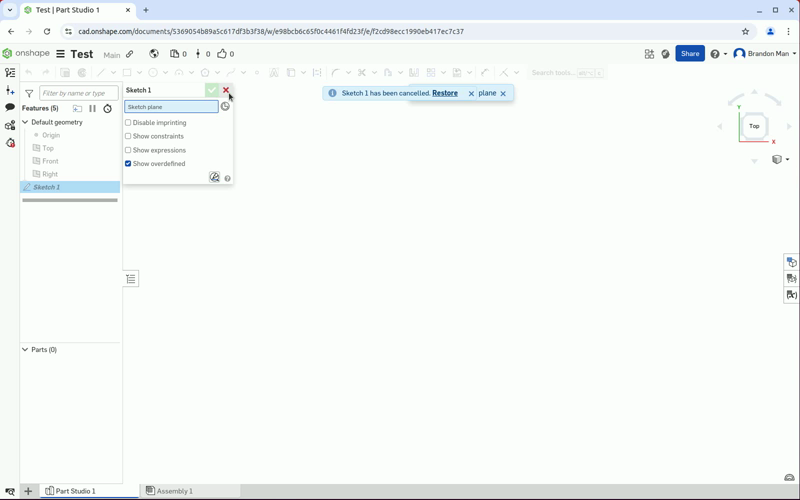
mouse_move(73, 150)
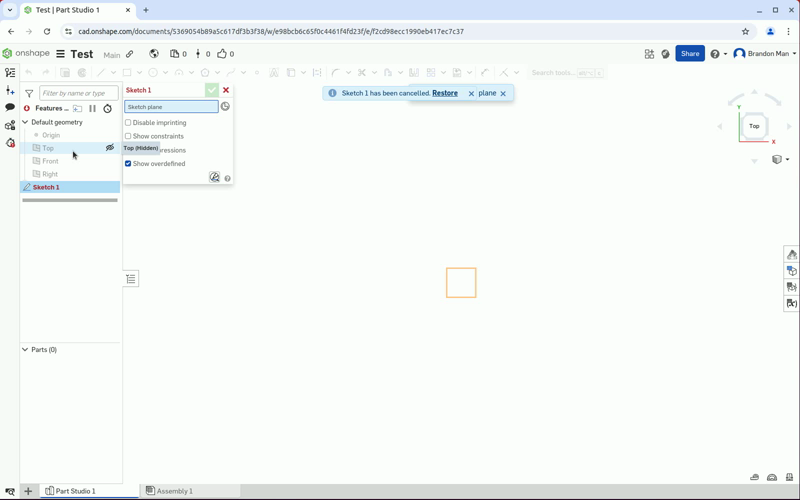
click(73, 150)
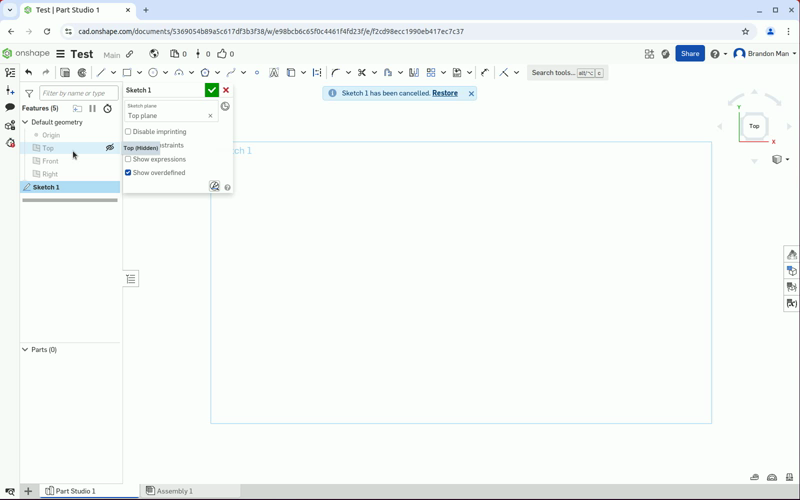
mouse_move(73, 352)
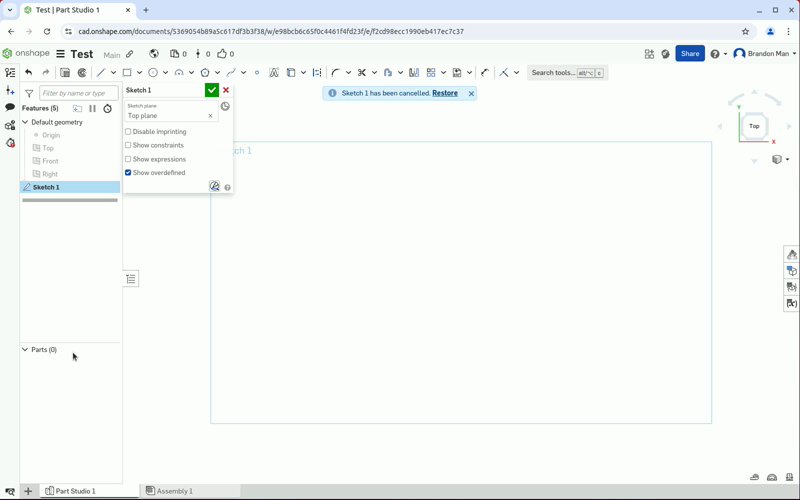
key(y)
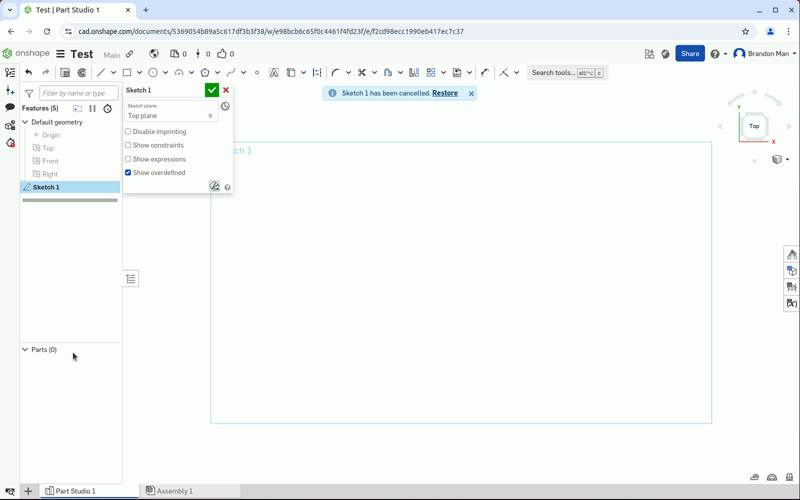
key(c)
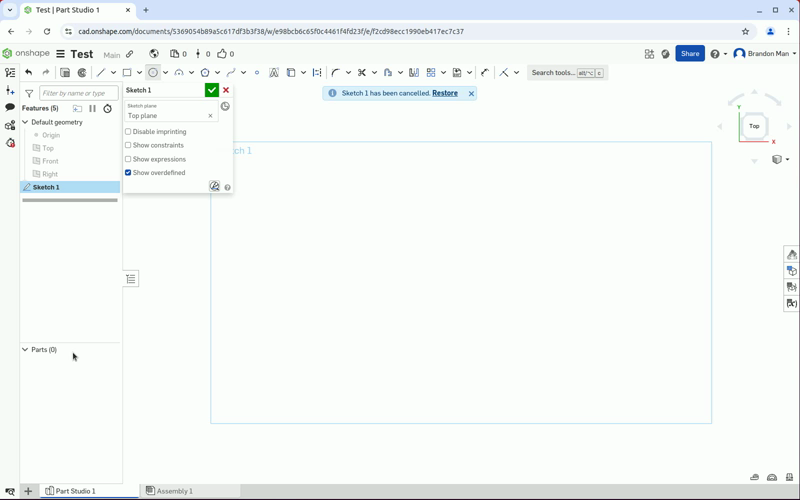
key_down(shift)
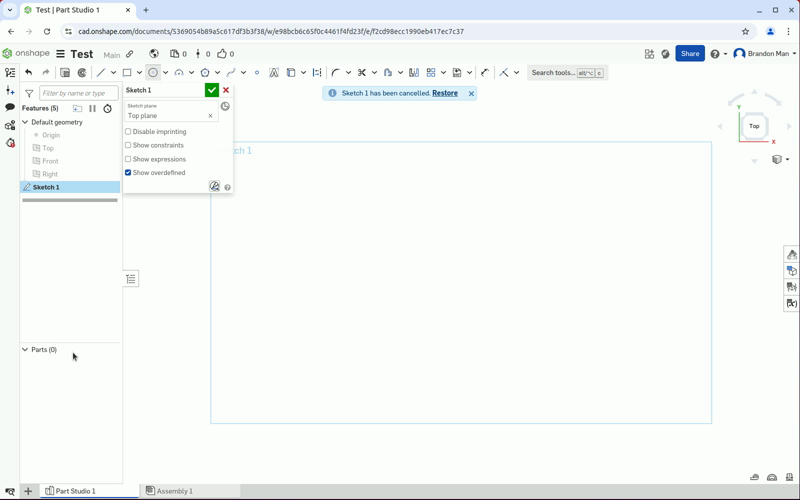
mouse_move(569, 228)
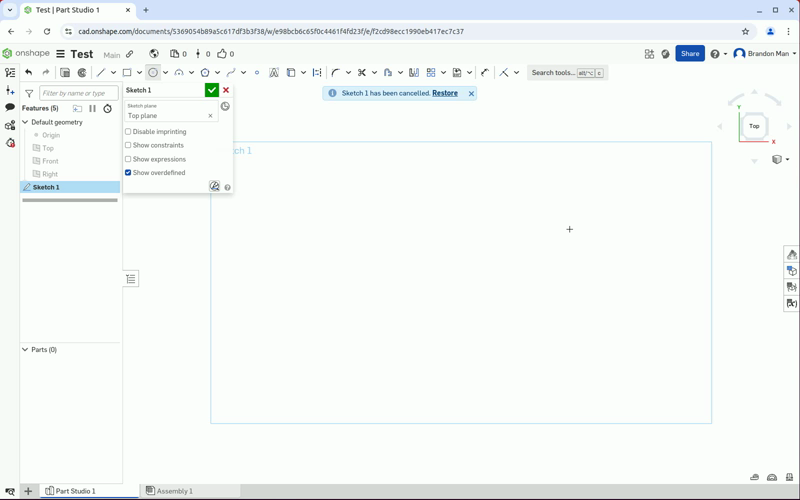
click(569, 228)
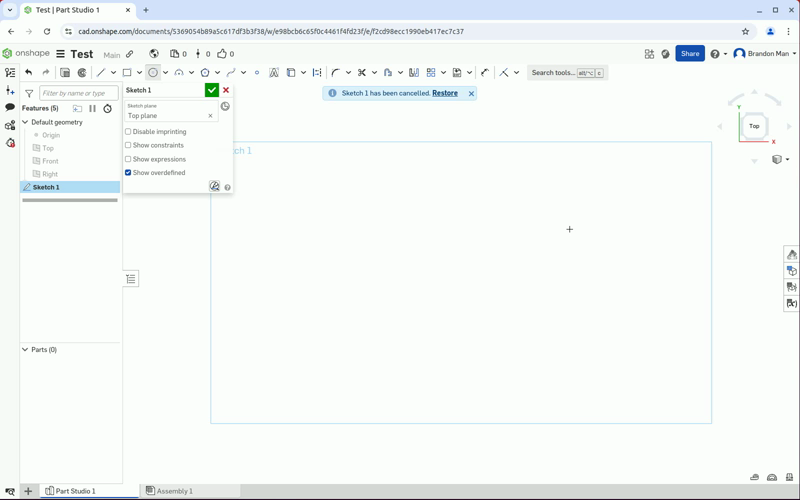
key_up(shift)
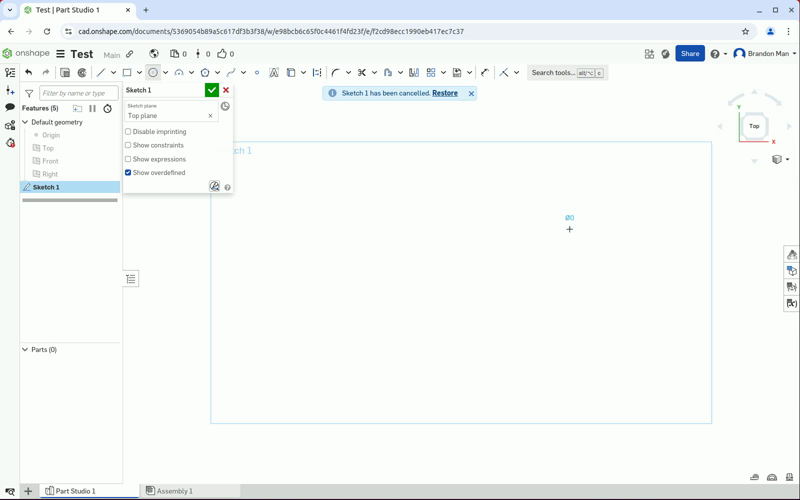
mouse_move(574, 228)
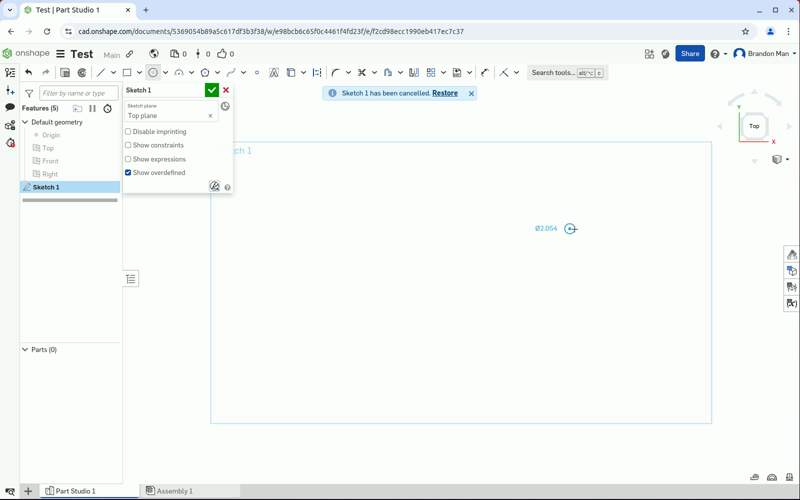
click(574, 228)
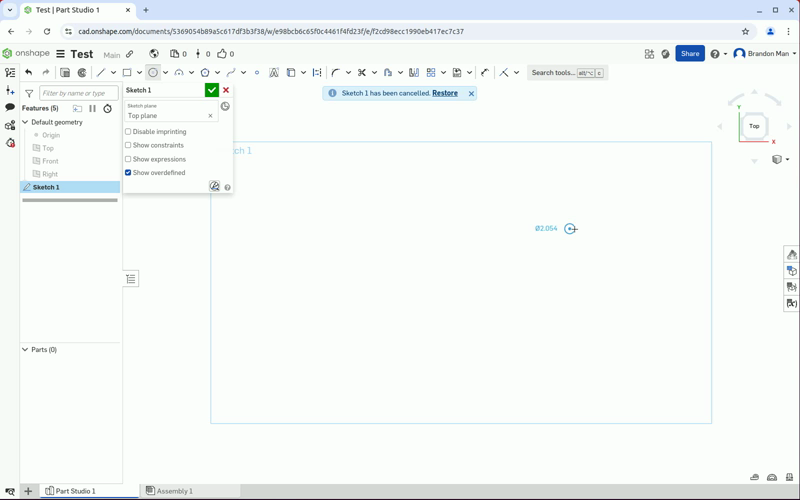
key(esc)
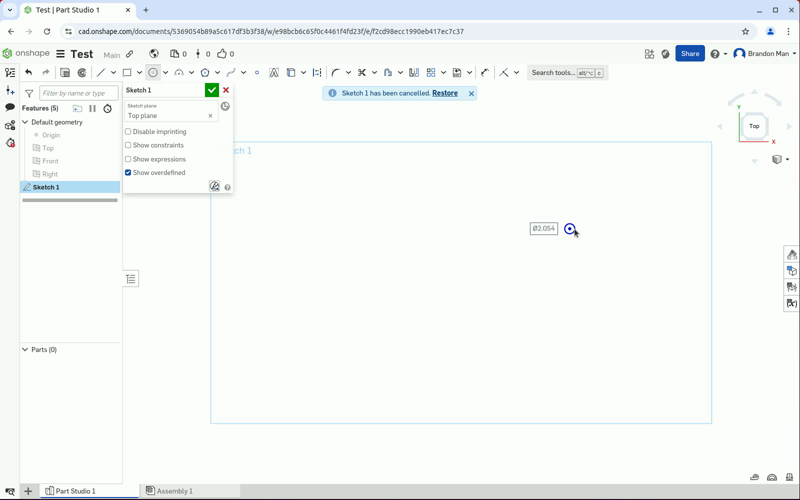
mouse_move(568, 227)
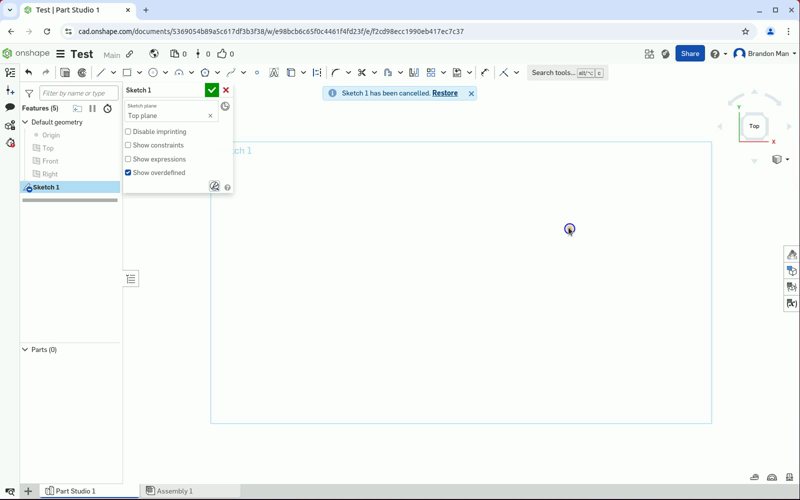
scroll(6)
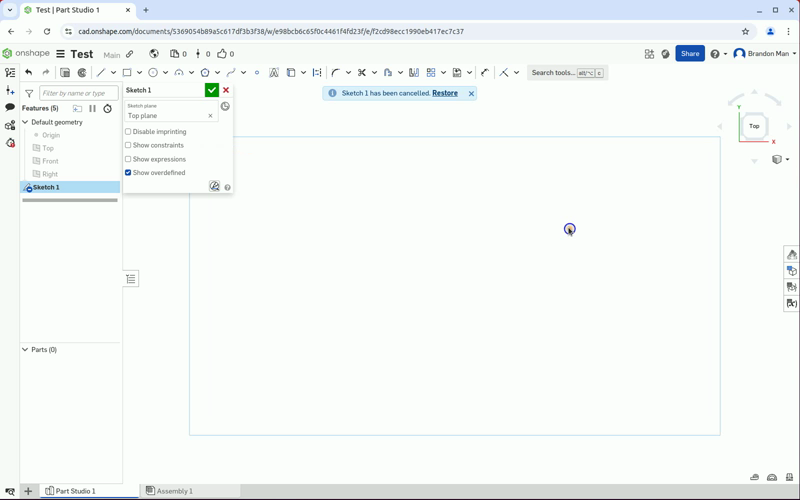
scroll(6)
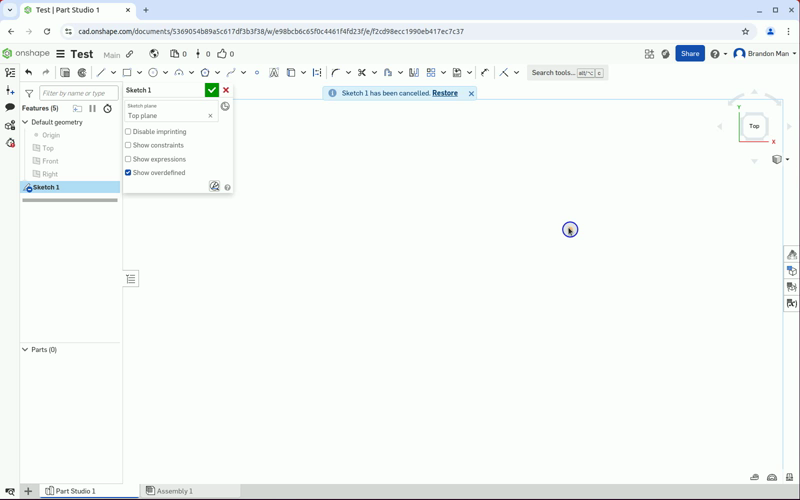
scroll(6)
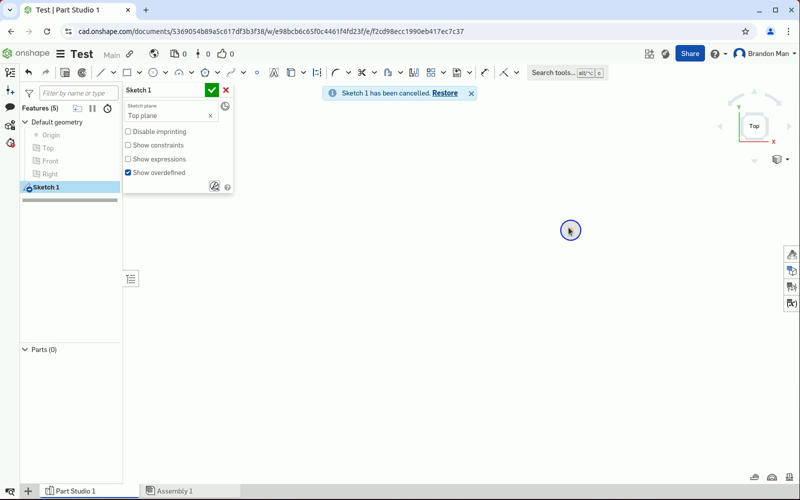
scroll(6)
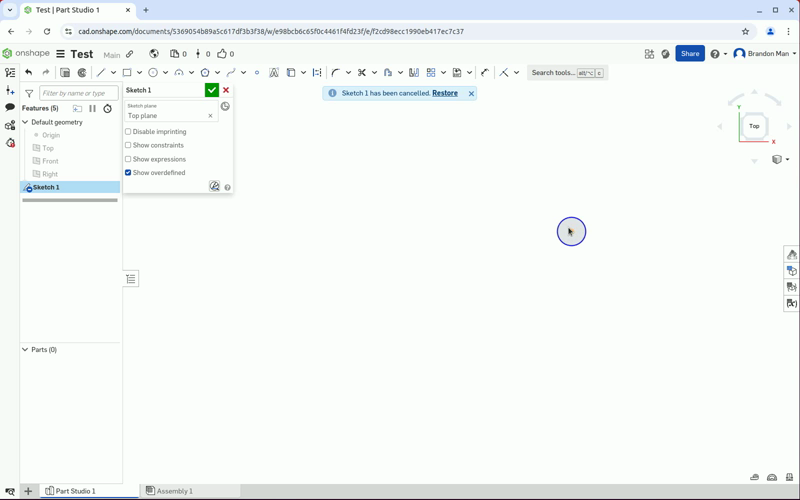
scroll(6)
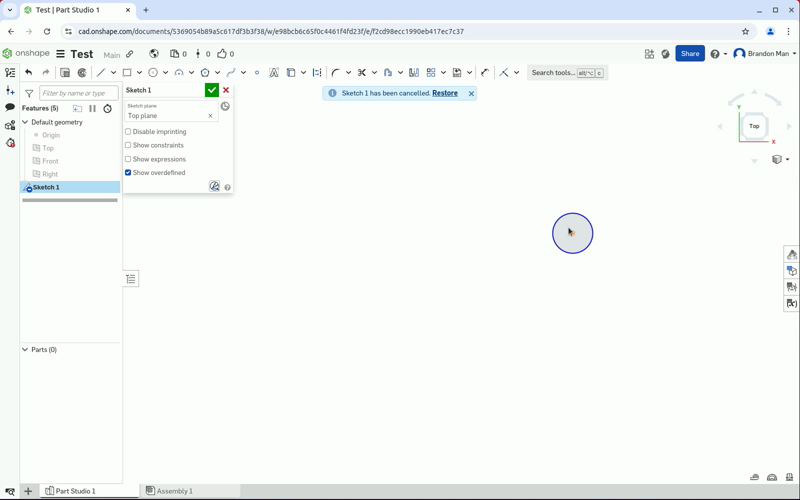
scroll(6)
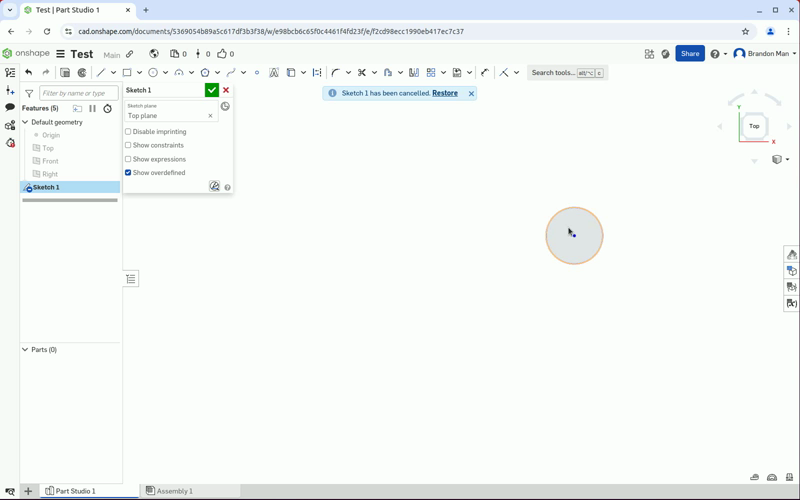
scroll(6)
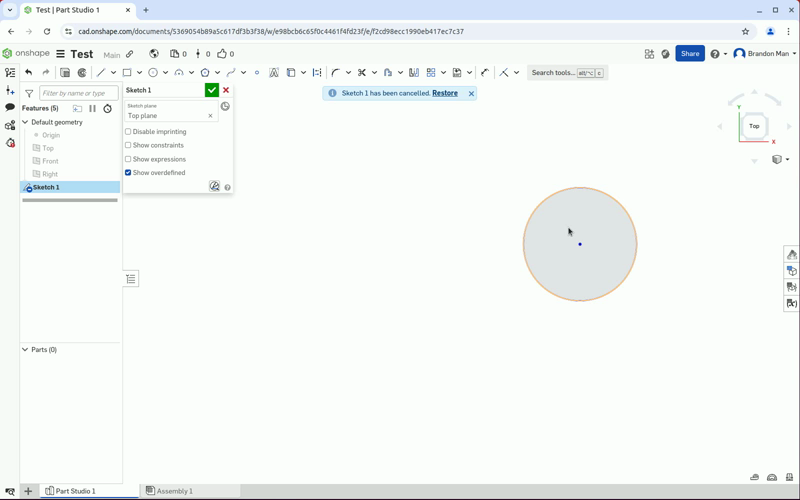
click(568, 227)
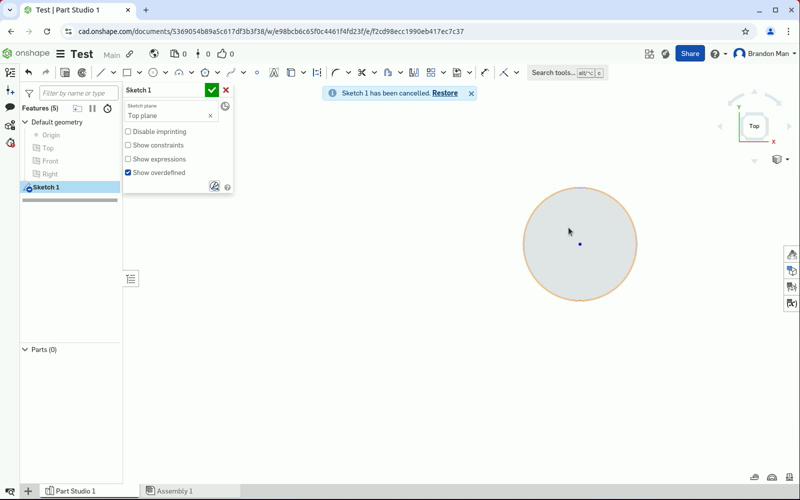
scroll(-6)
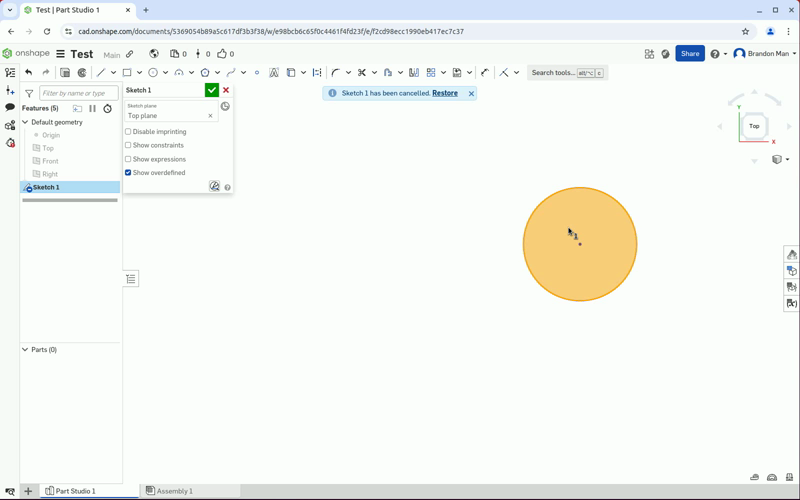
scroll(-6)
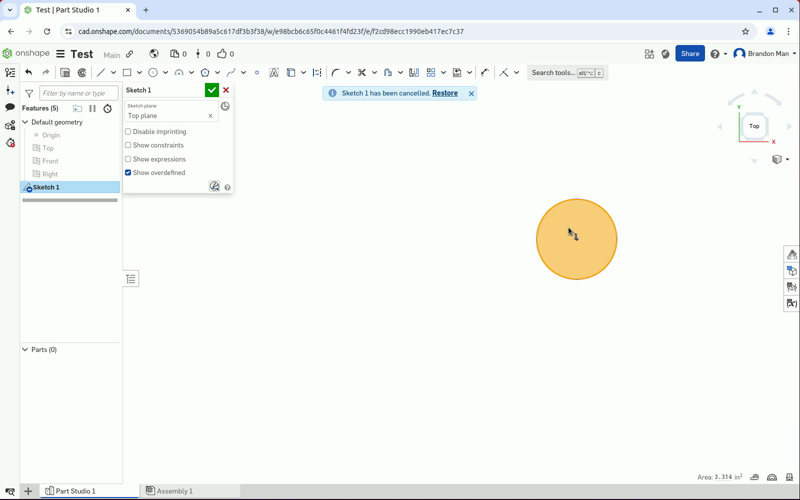
scroll(-6)
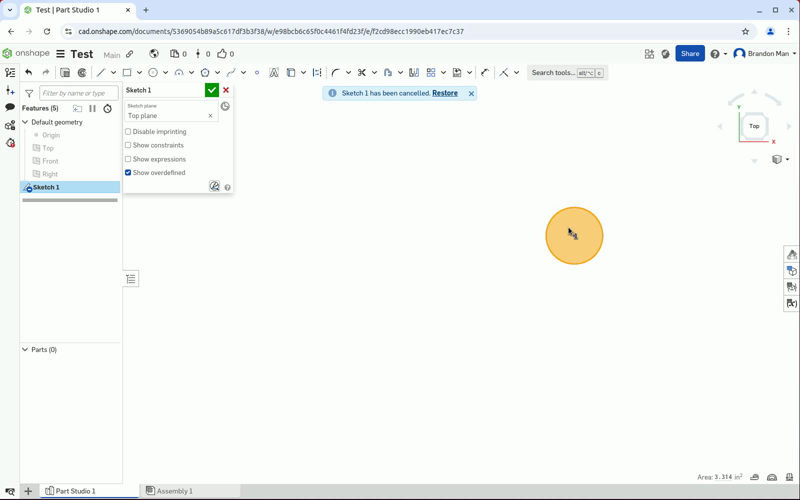
scroll(-6)
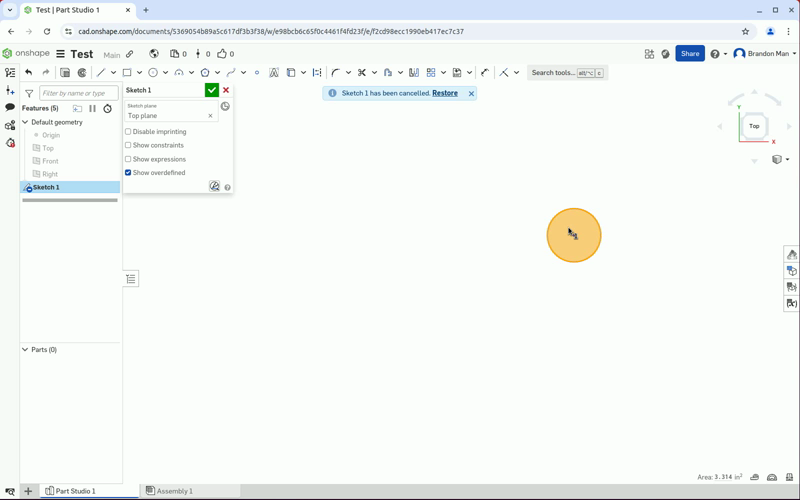
scroll(-6)
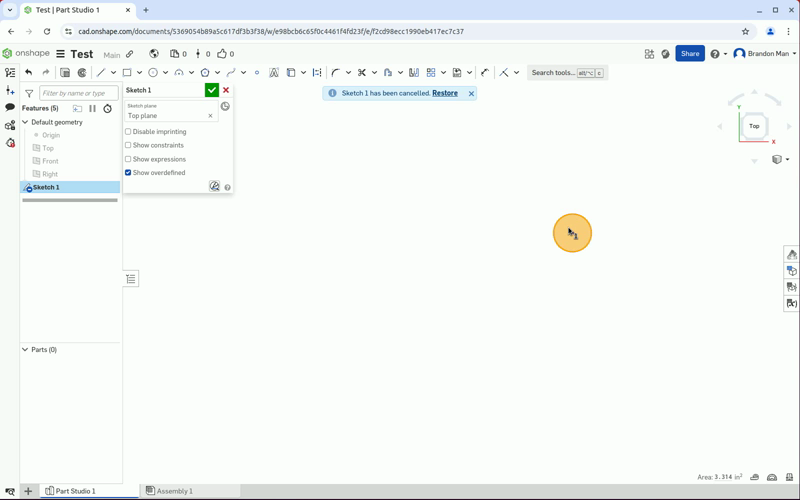
scroll(-6)
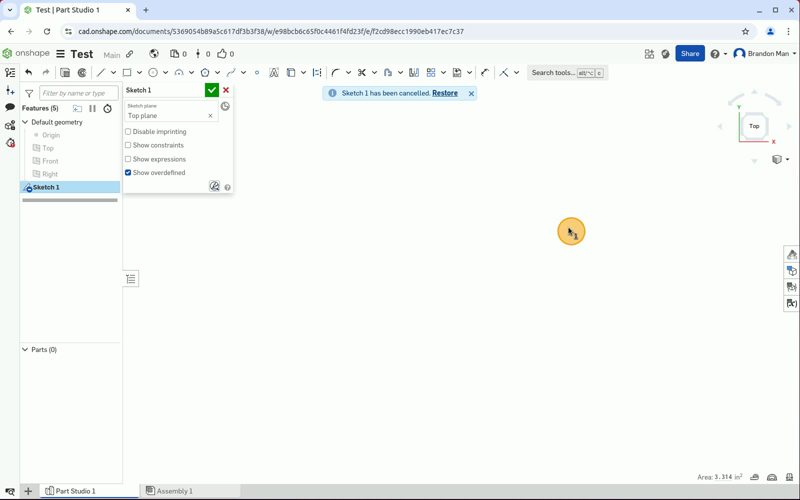
scroll(-6)
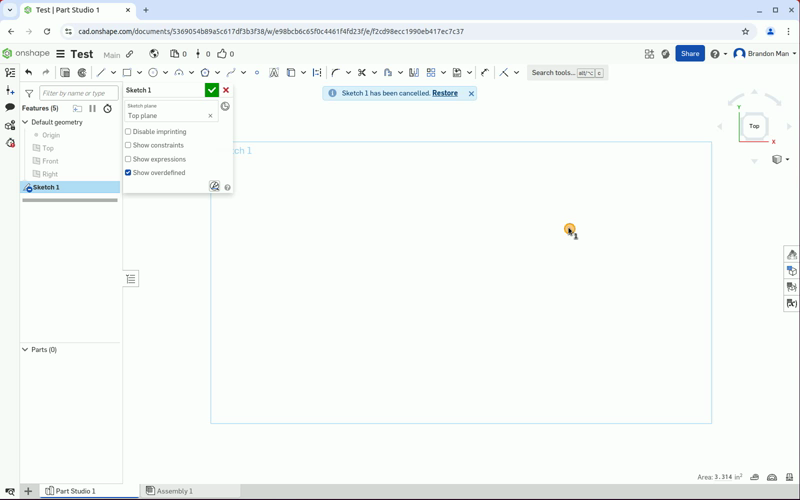
mouse_move(73, 352)
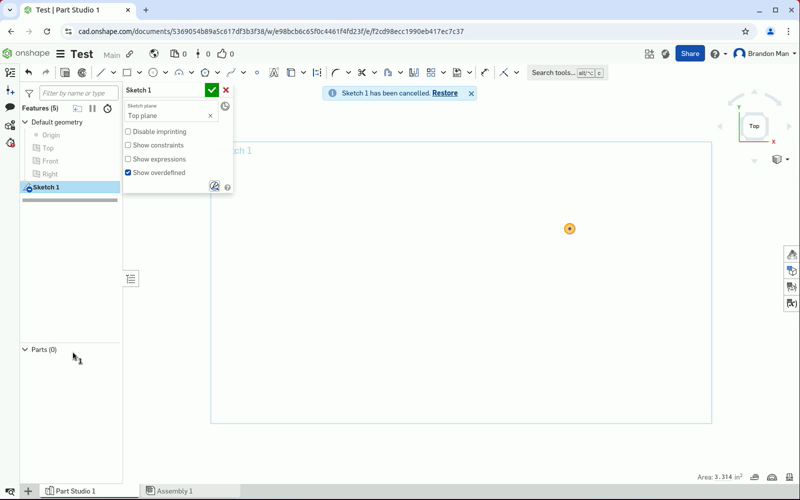
key(shift+y)
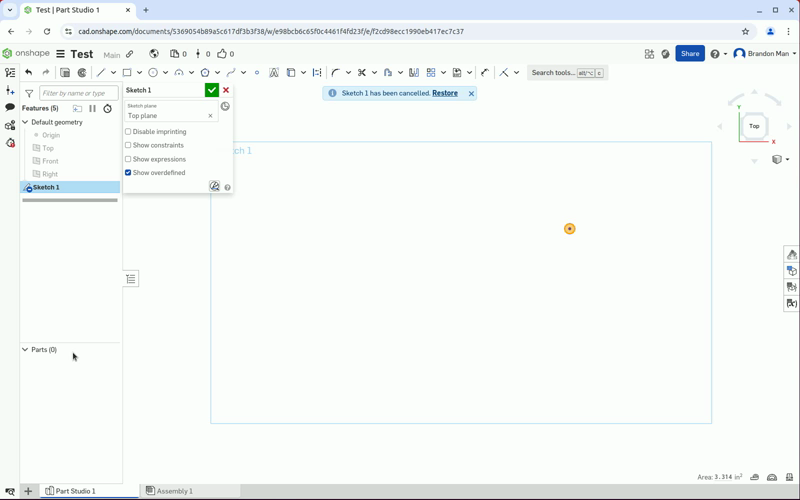
key(shift+e)
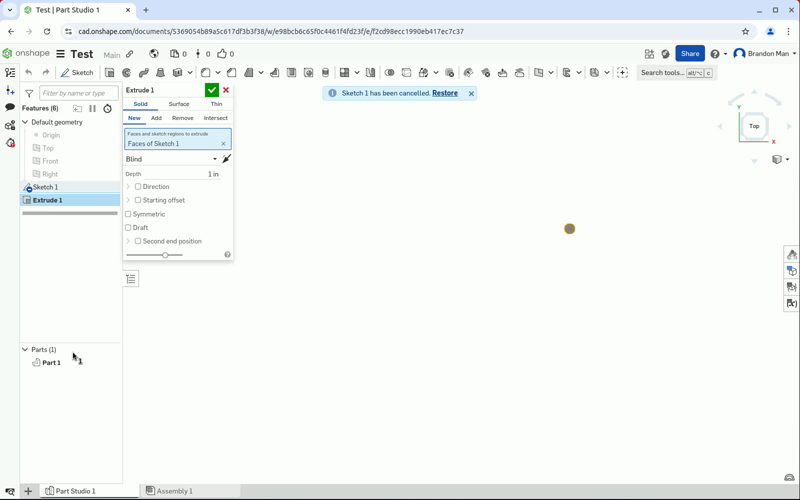
mouse_move(143, 106)
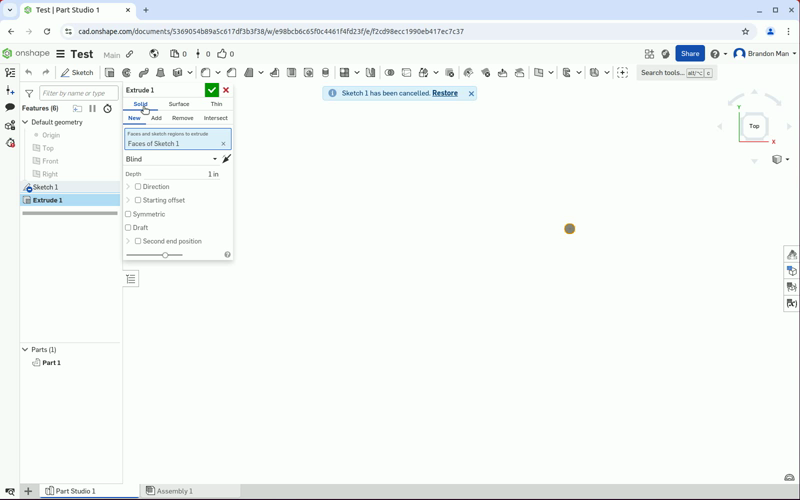
click(143, 106)
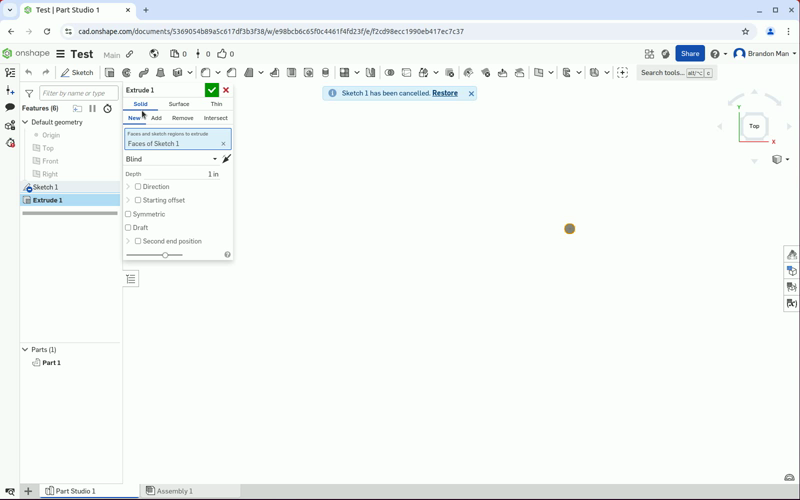
mouse_move(137, 120)
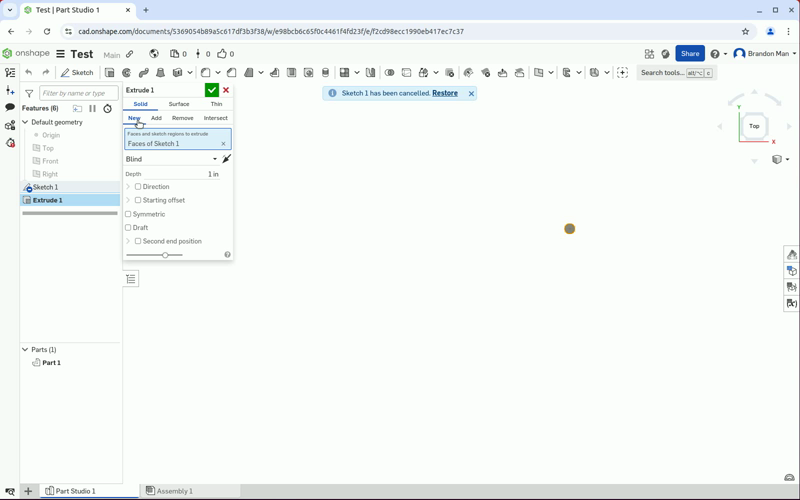
click(137, 120)
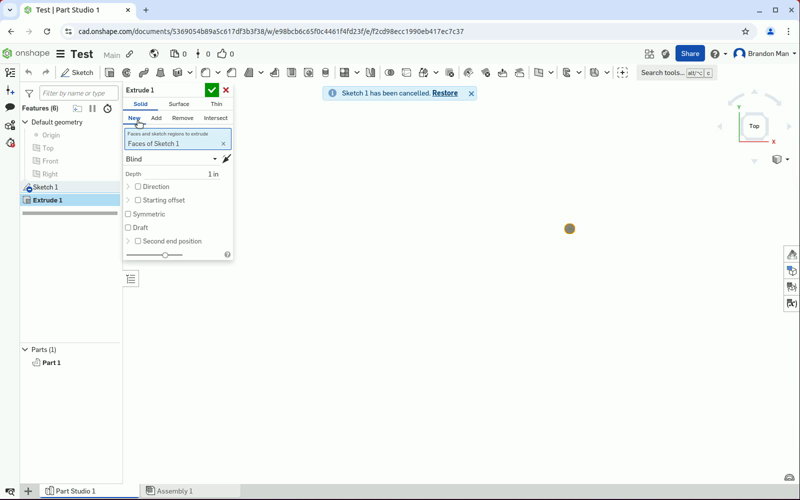
key(tab, 4)
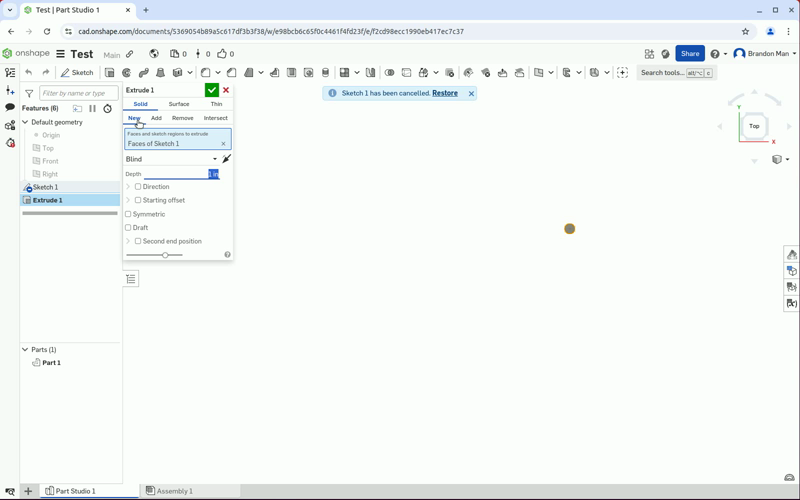
text(3.37)
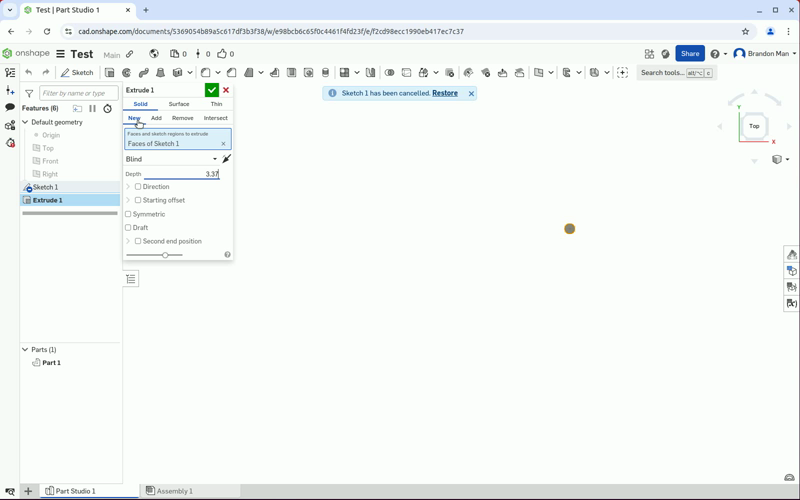
key(enter)
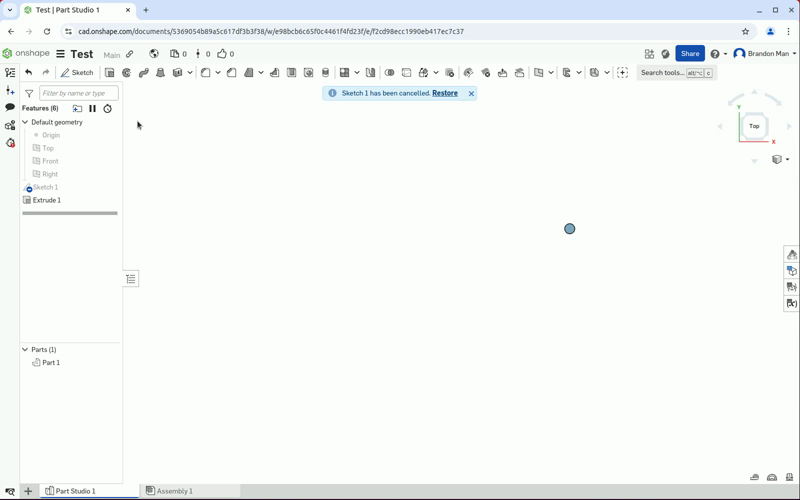
key(shift+h)
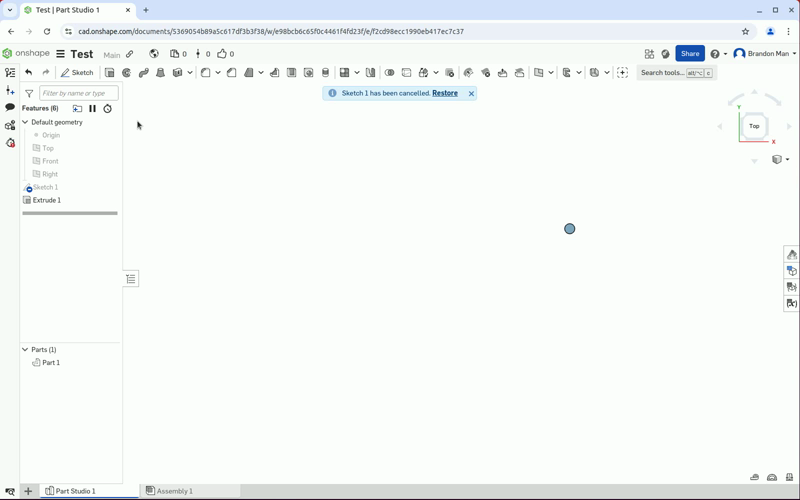
key(shift+h)
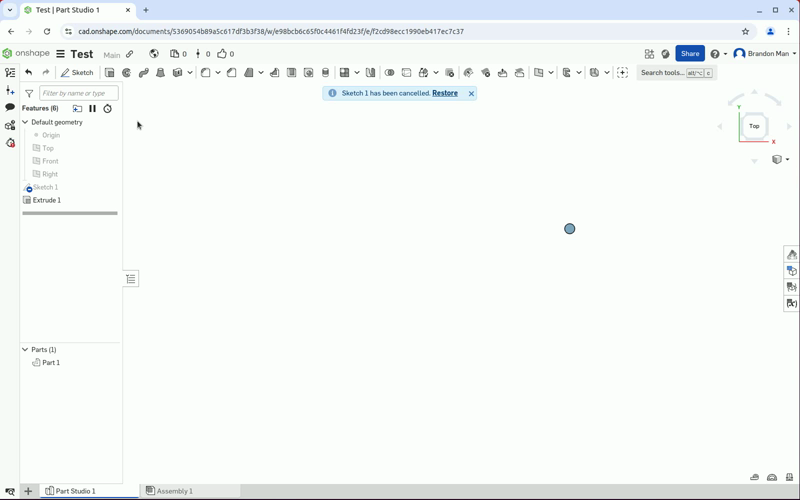
mouse_move(73, 189)
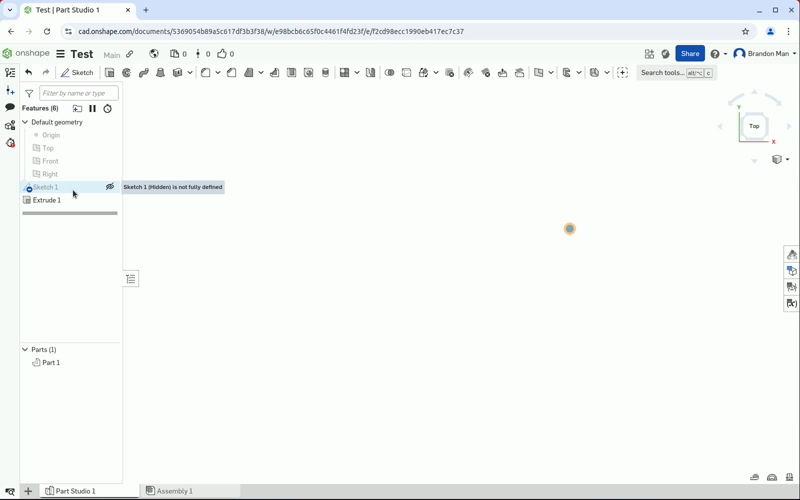
click(73, 189)
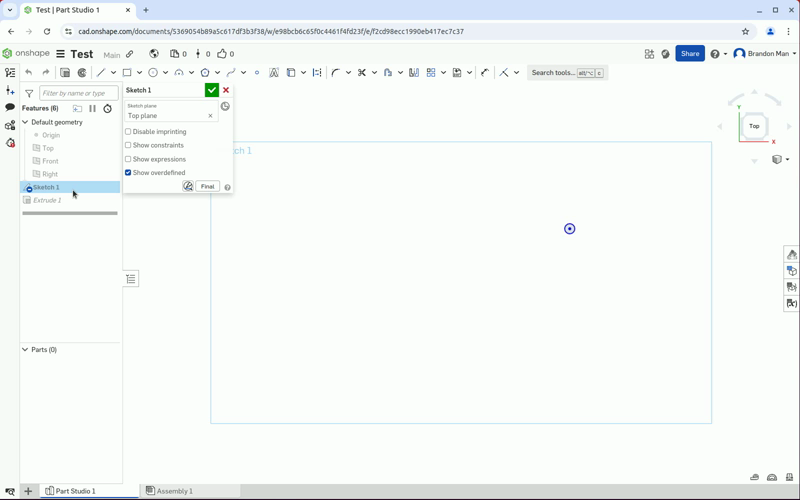
mouse_move(229, 92)
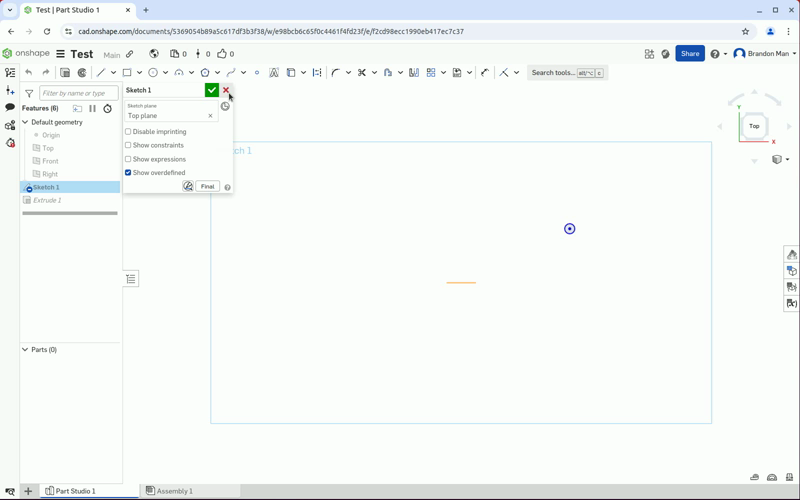
click(229, 92)
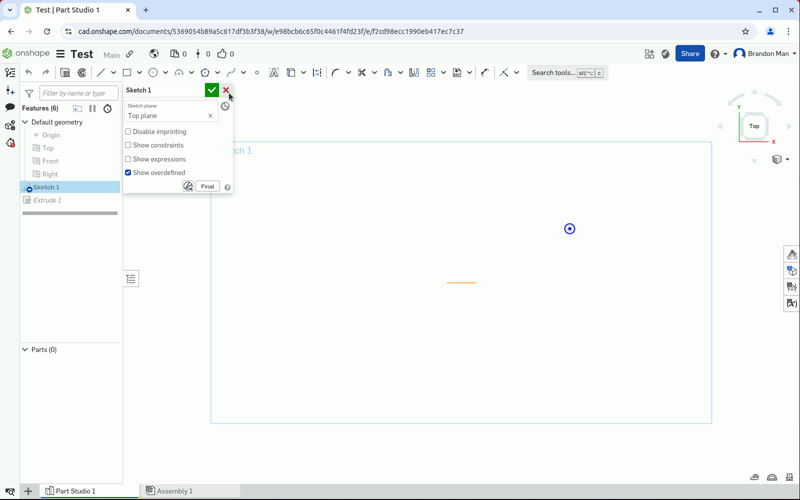
key(shift+s)
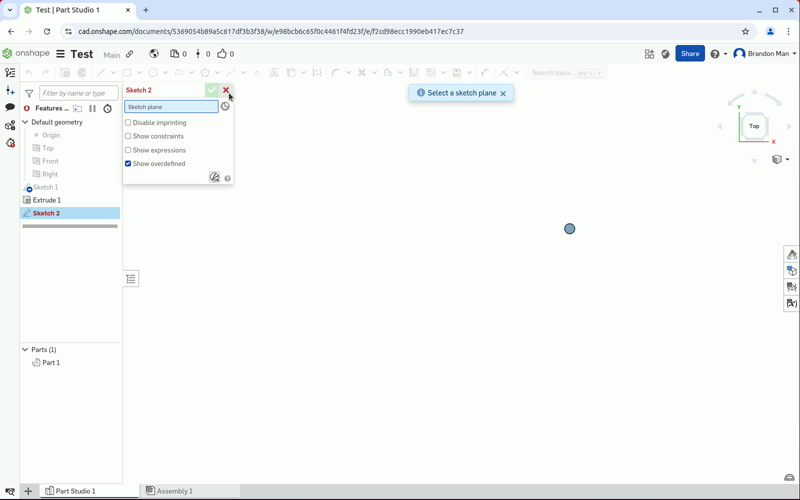
mouse_move(73, 150)
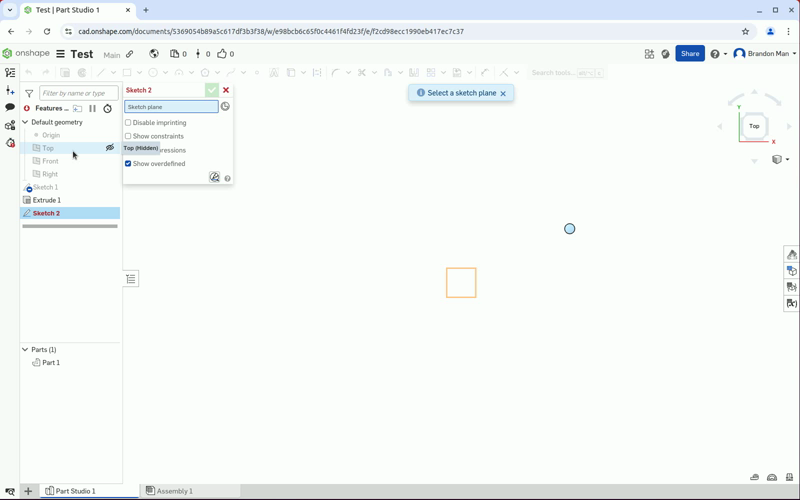
click(73, 150)
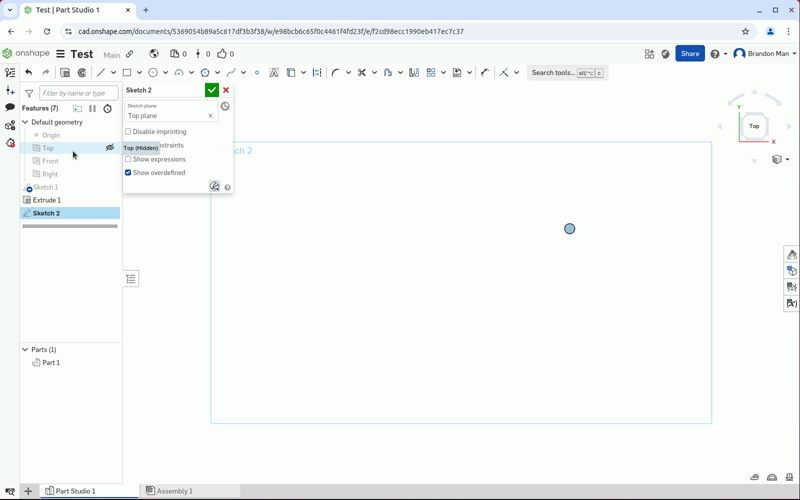
mouse_move(73, 352)
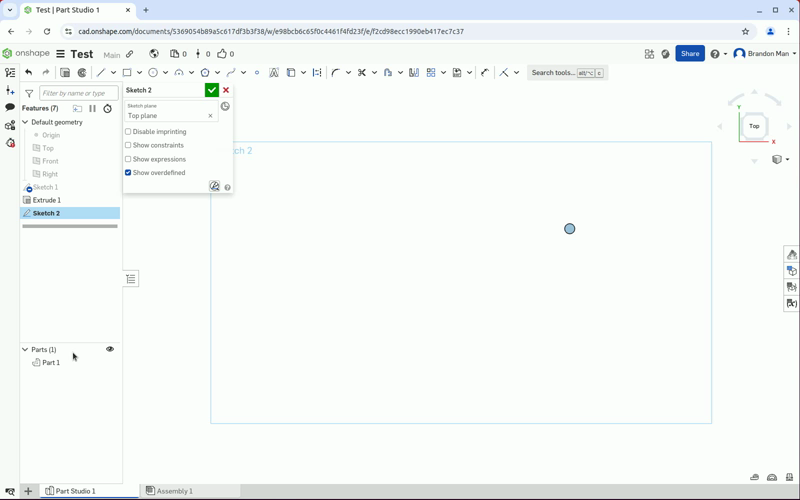
key(y)
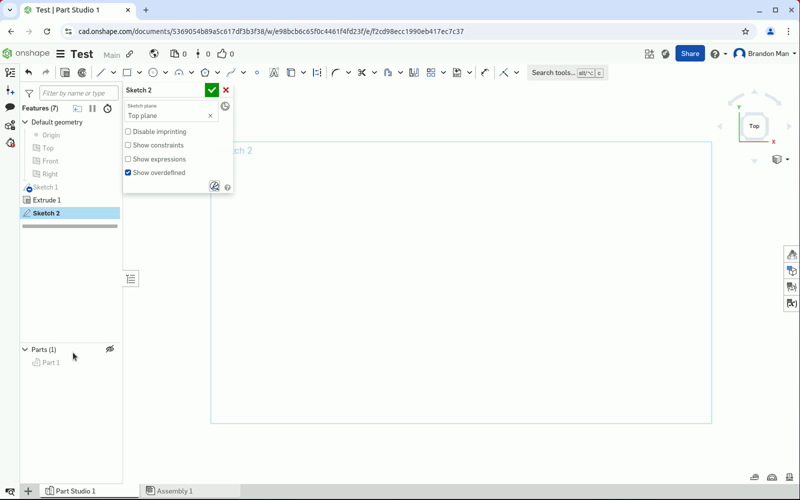
key(c)
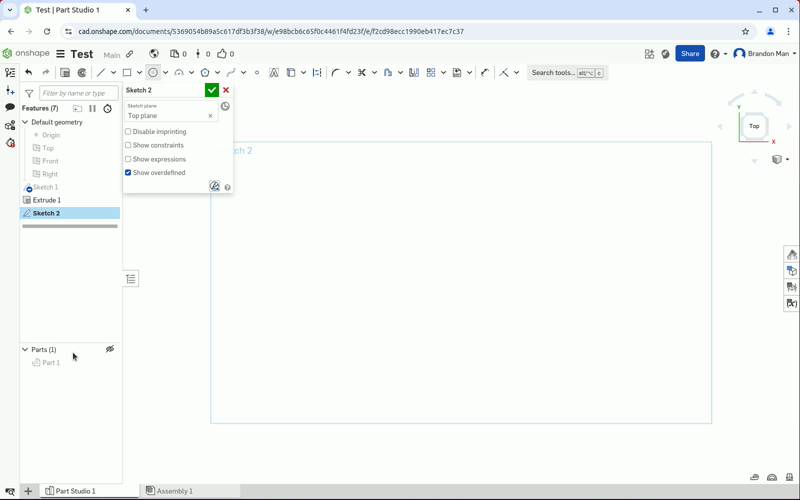
key_down(shift)
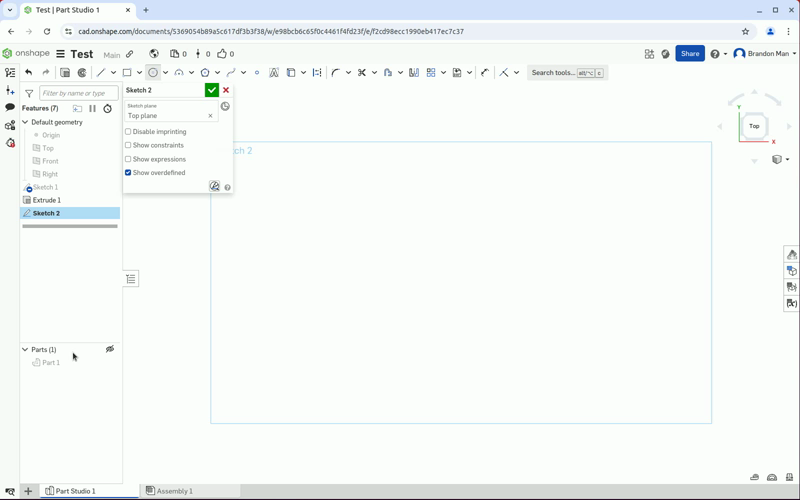
mouse_move(470, 186)
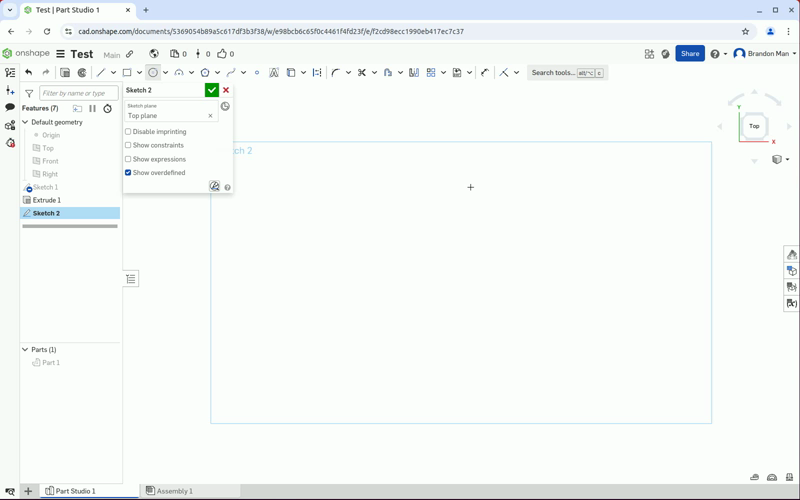
click(470, 186)
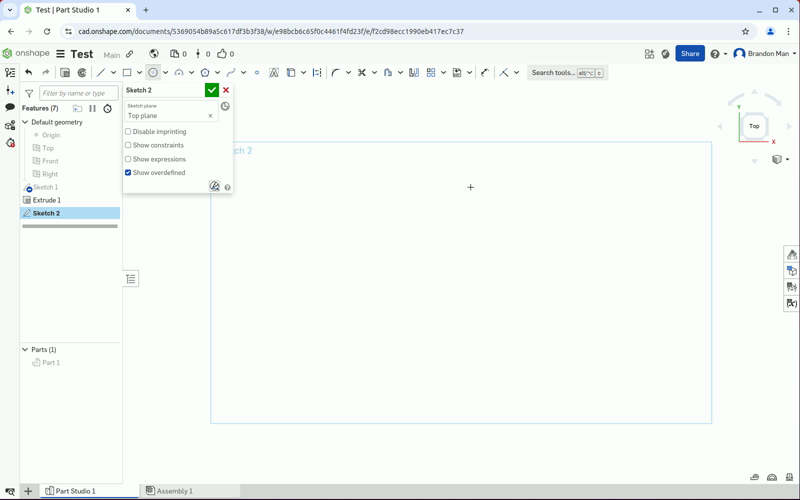
key_up(shift)
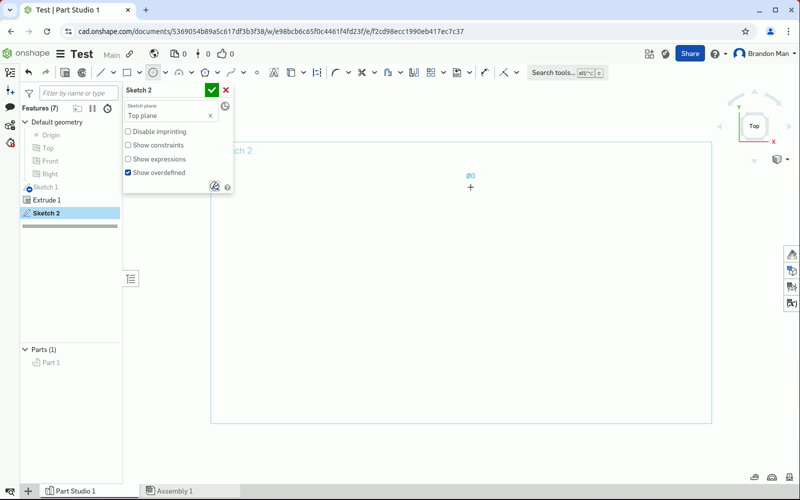
mouse_move(480, 186)
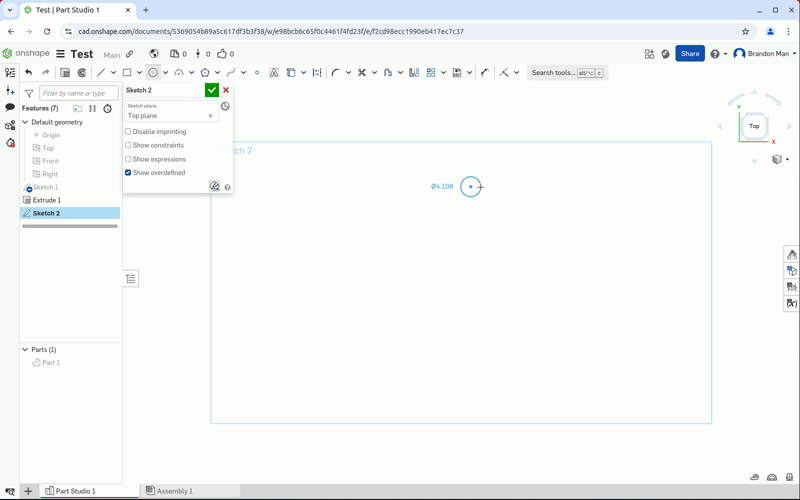
click(480, 186)
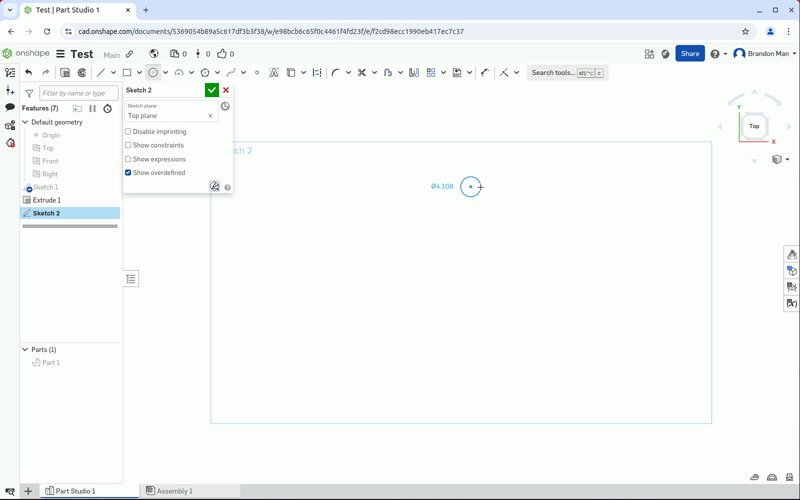
key(esc)
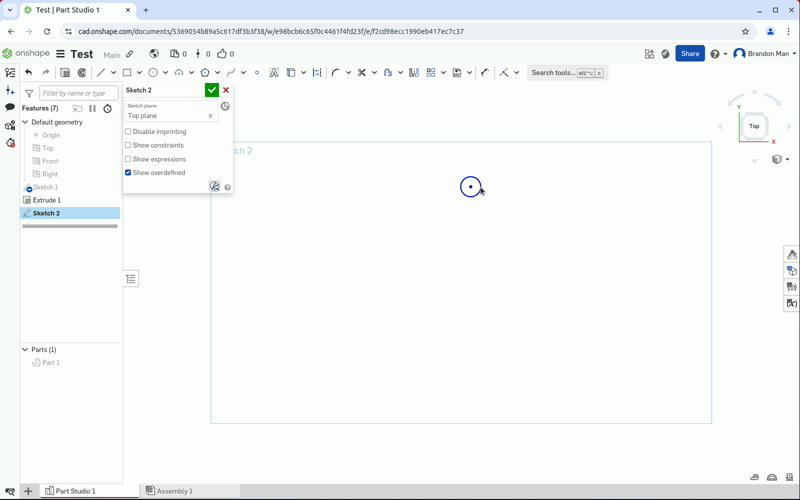
mouse_move(465, 182)
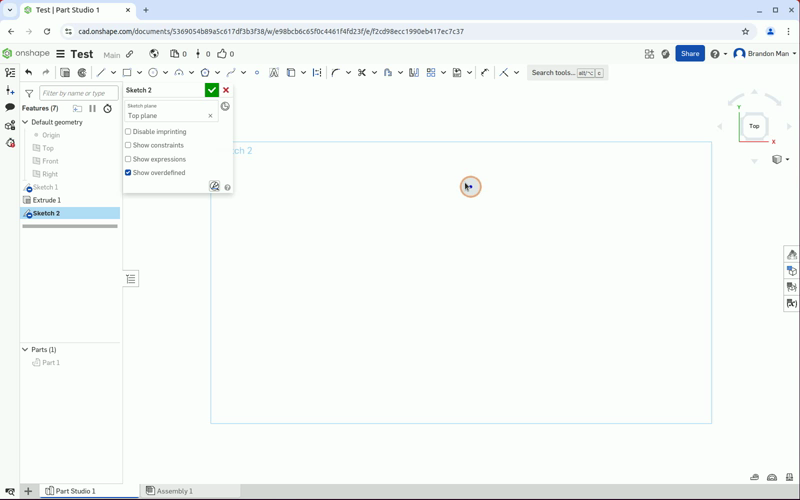
scroll(6)
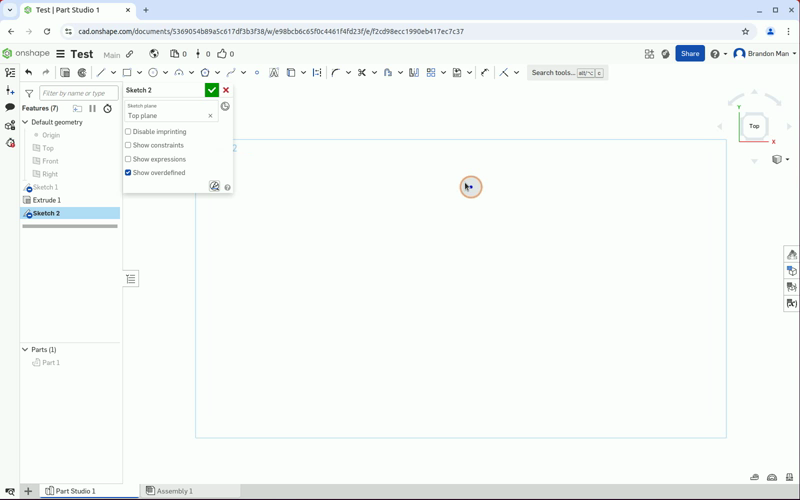
scroll(6)
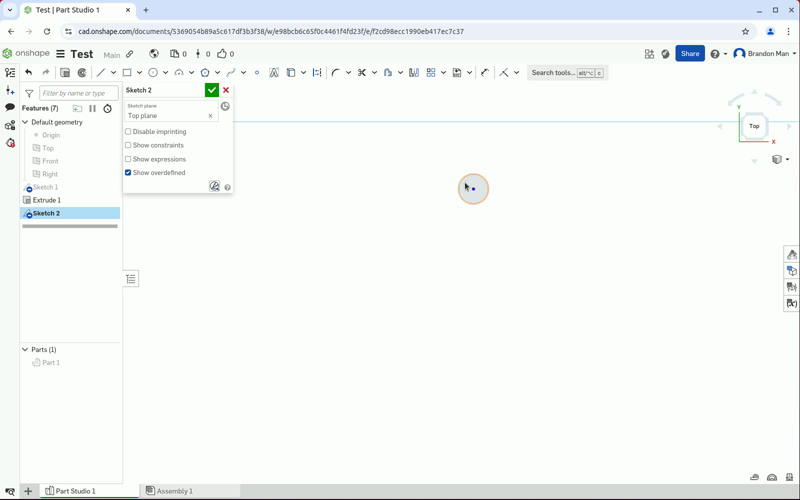
scroll(6)
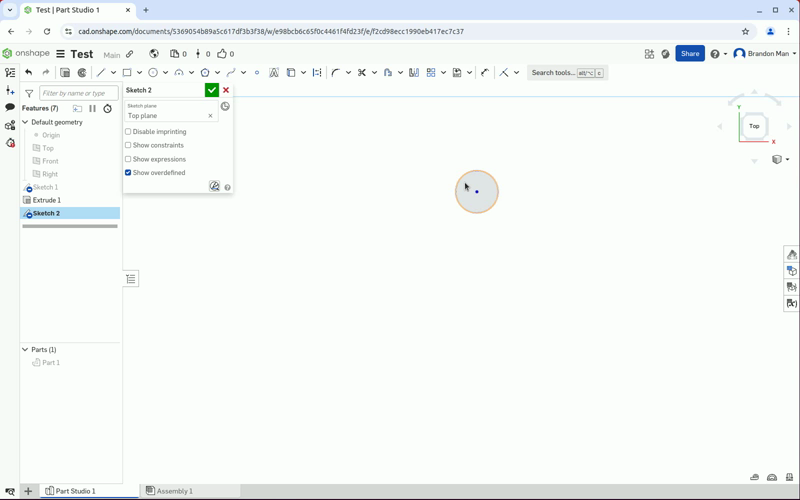
scroll(6)
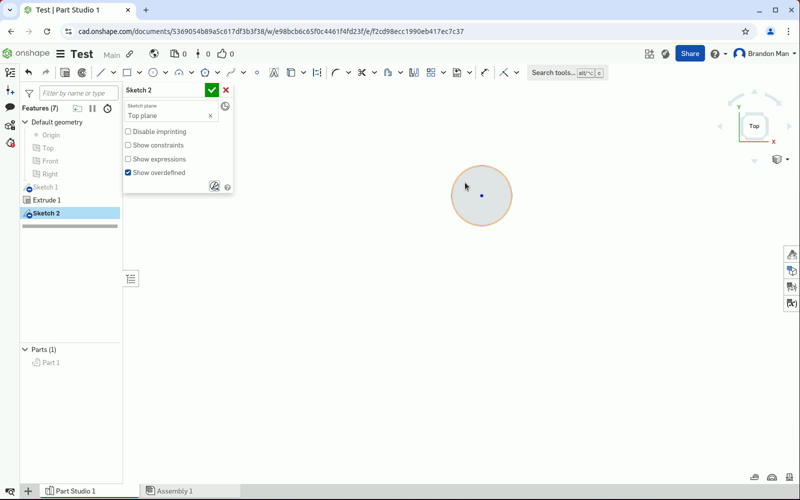
scroll(6)
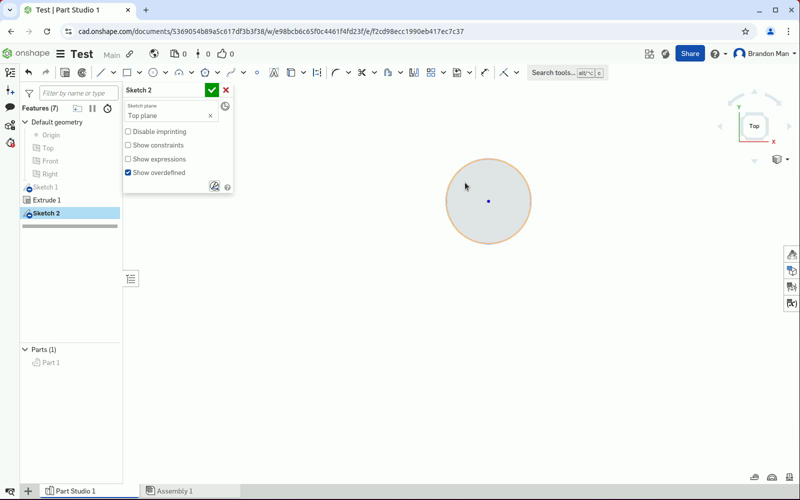
scroll(6)
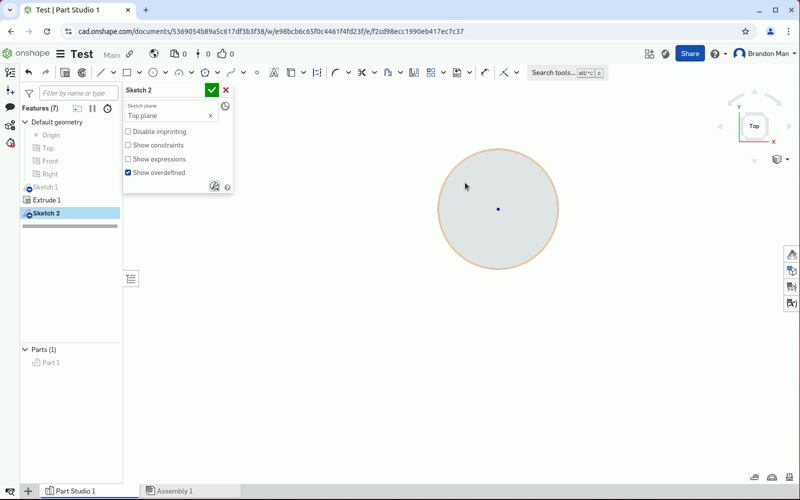
scroll(6)
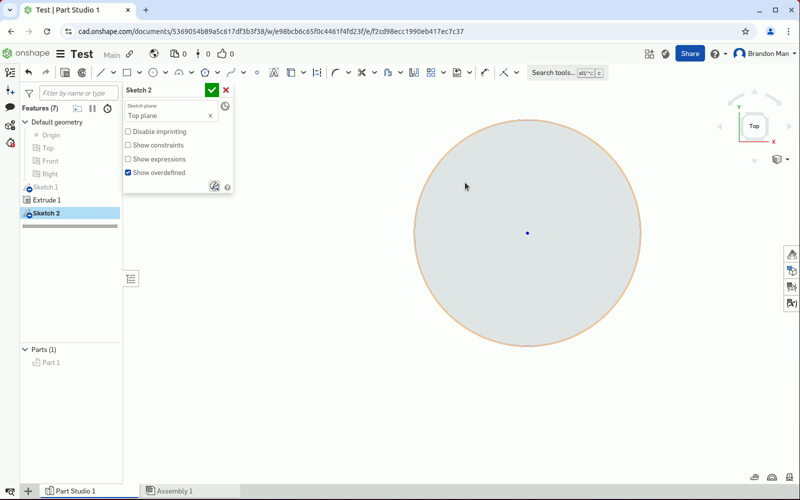
click(465, 182)
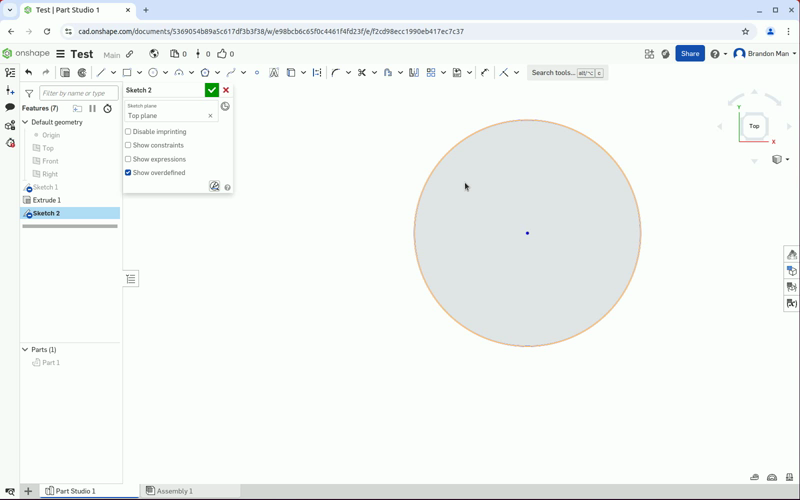
scroll(-6)
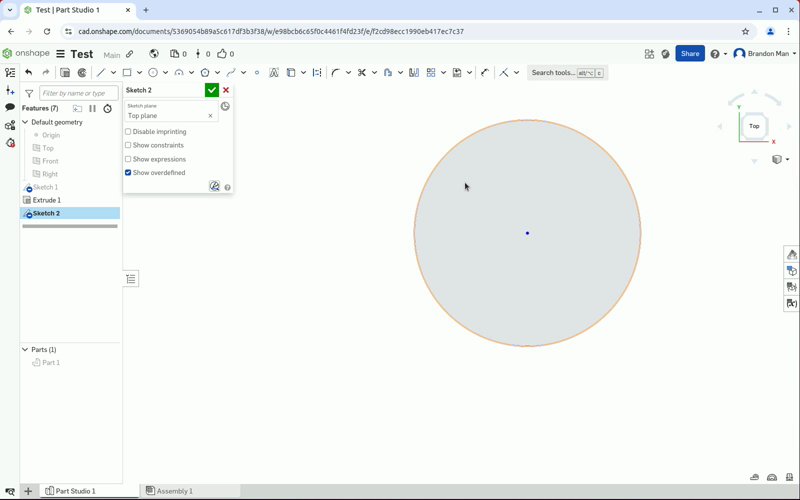
scroll(-6)
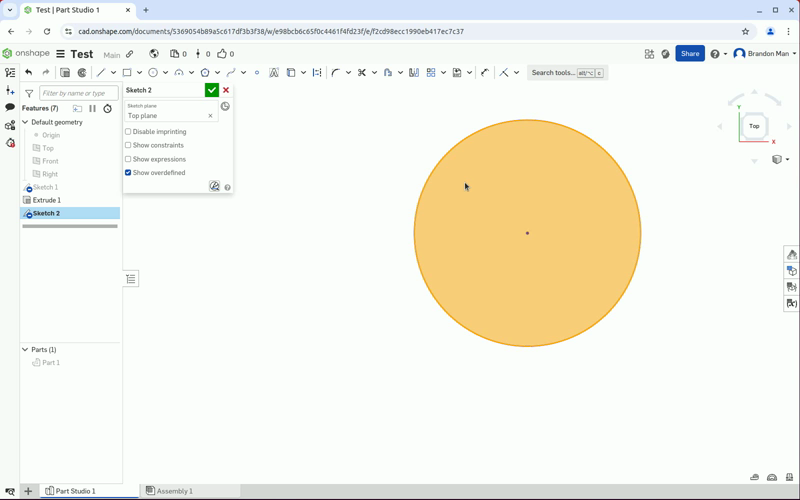
scroll(-6)
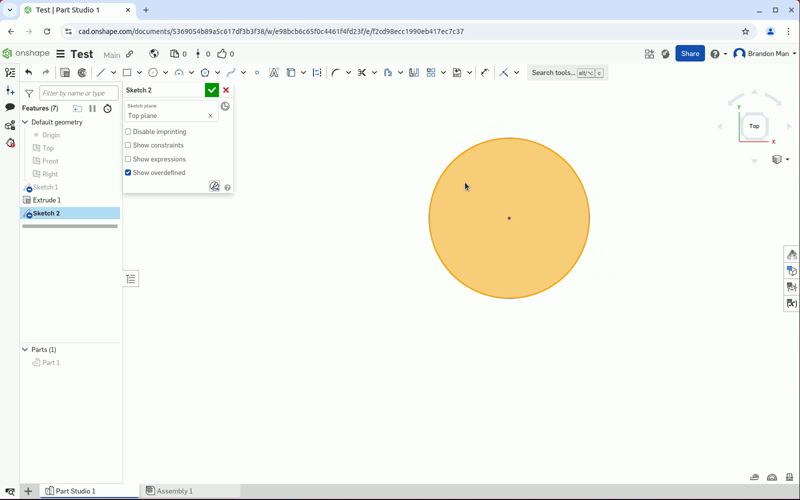
scroll(-6)
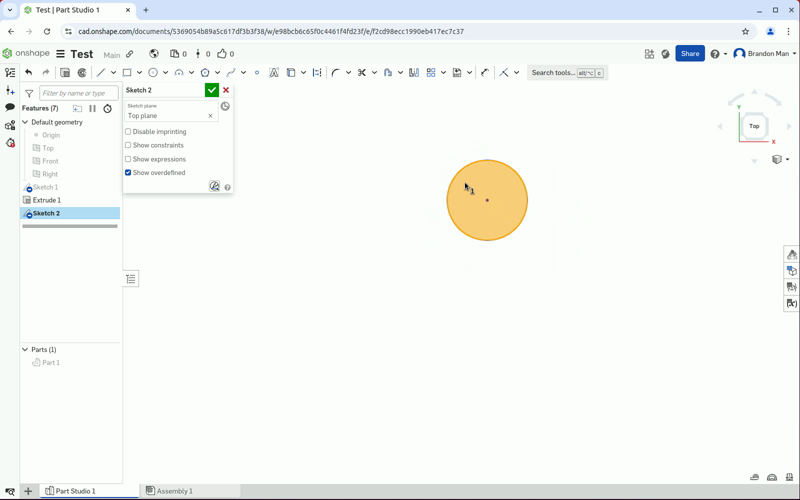
scroll(-6)
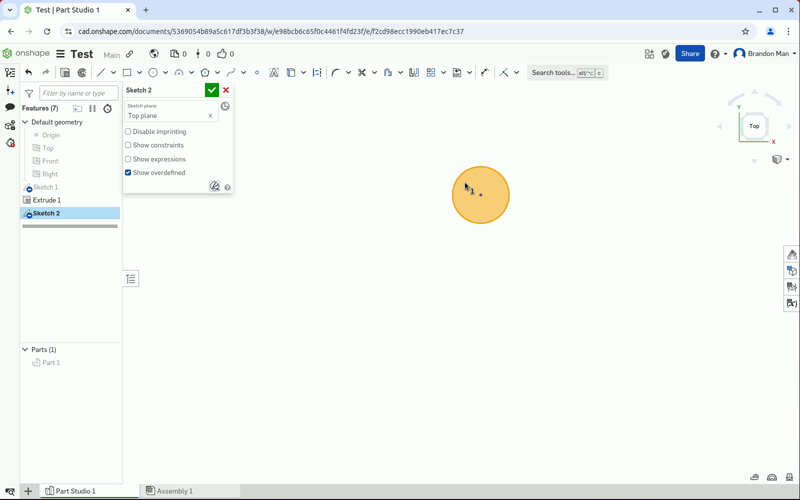
scroll(-6)
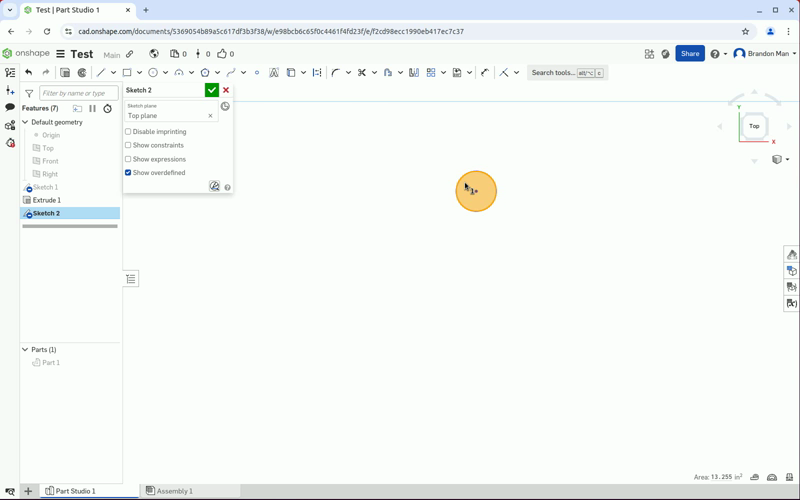
scroll(-6)
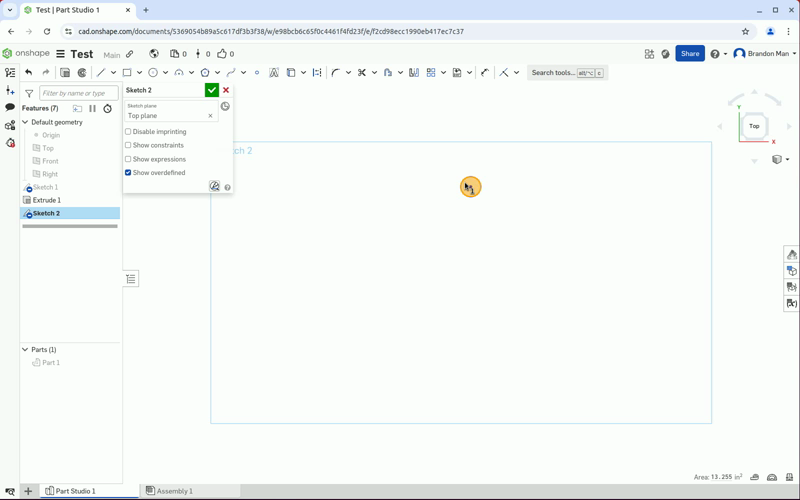
mouse_move(73, 352)
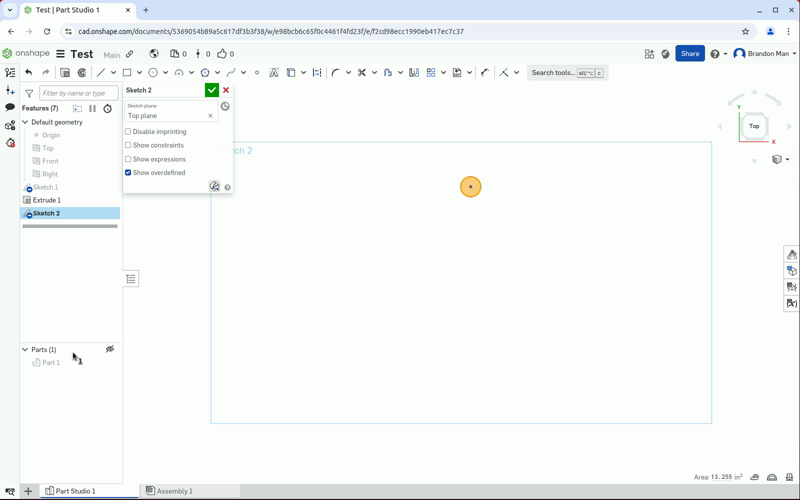
key(shift+y)
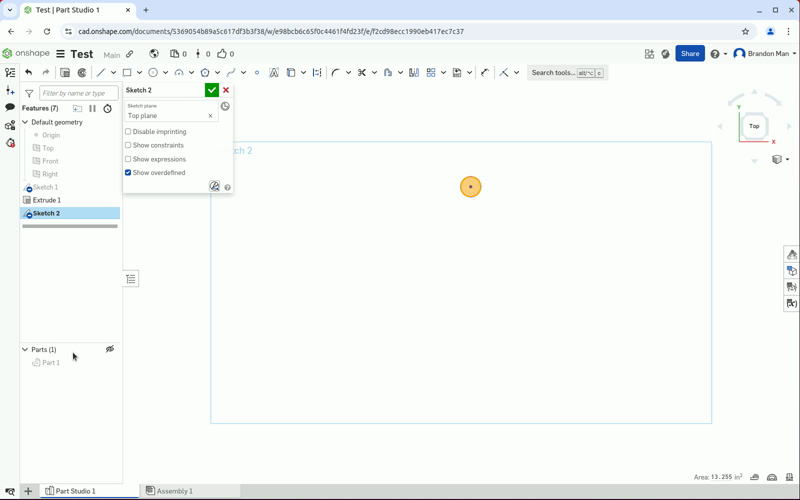
key(shift+e)
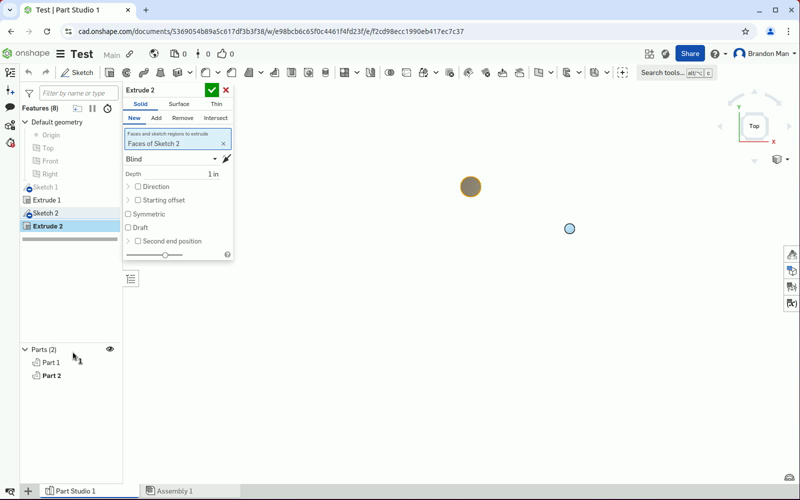
mouse_move(143, 106)
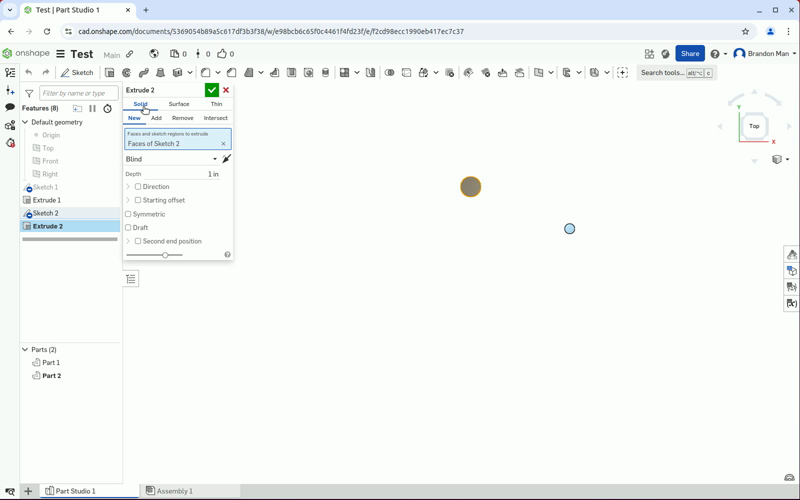
click(143, 106)
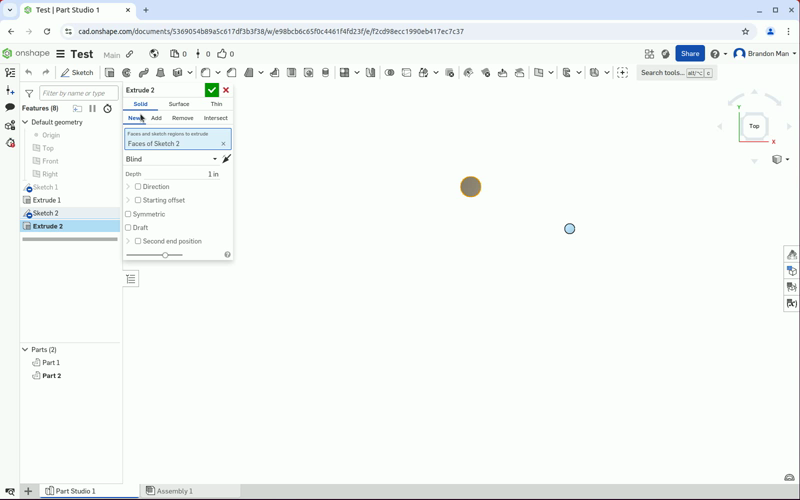
mouse_move(137, 120)
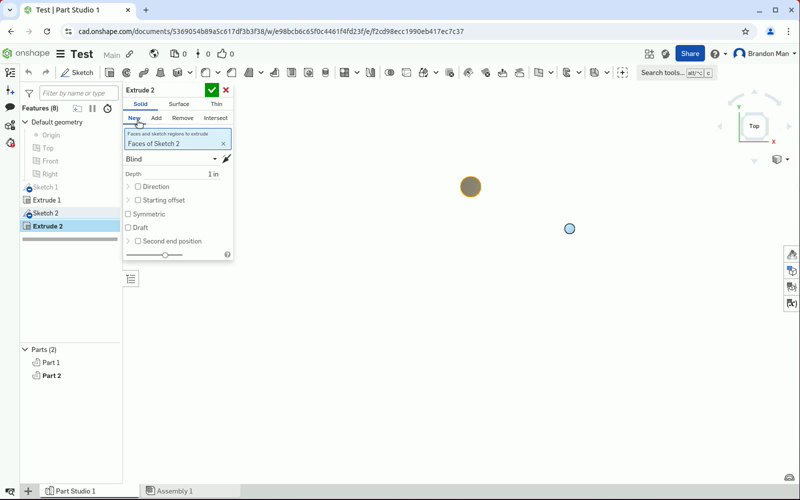
click(137, 120)
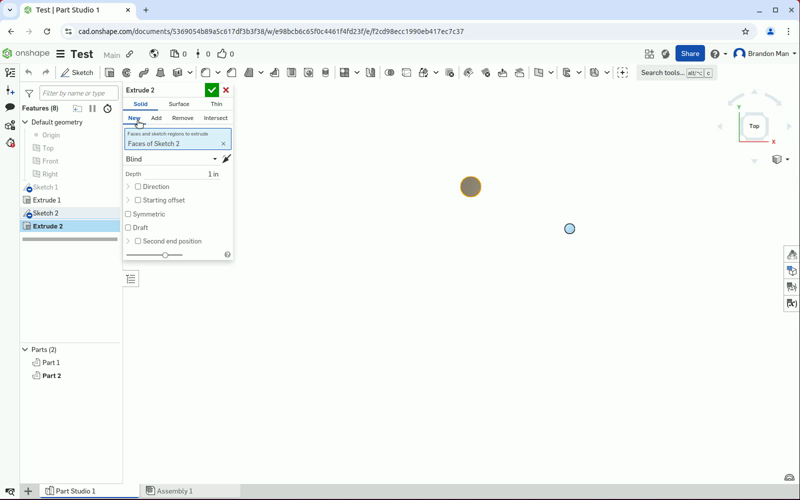
key(tab, 4)
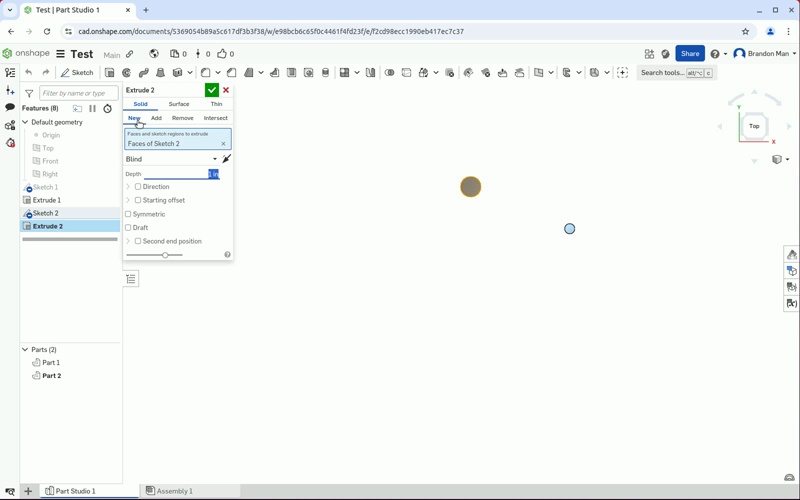
text(3.37)
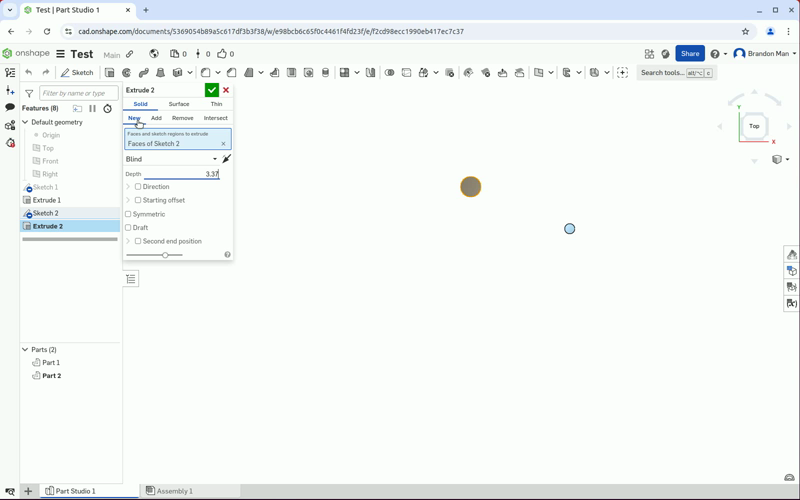
key(enter)
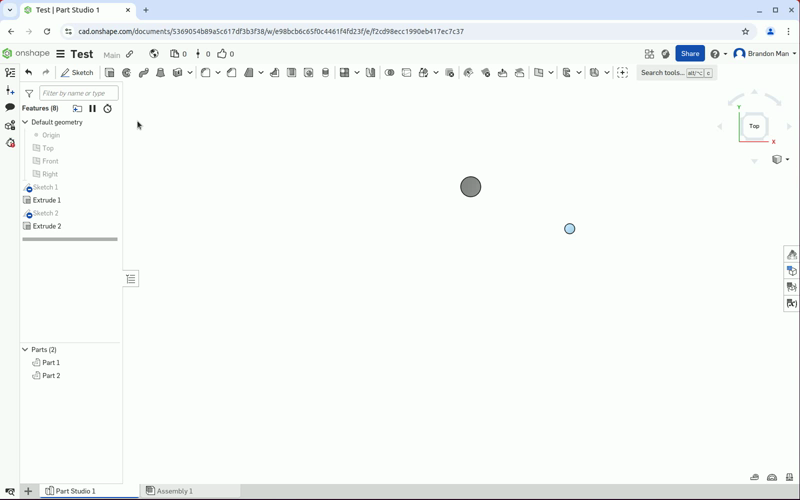
key(shift+h)
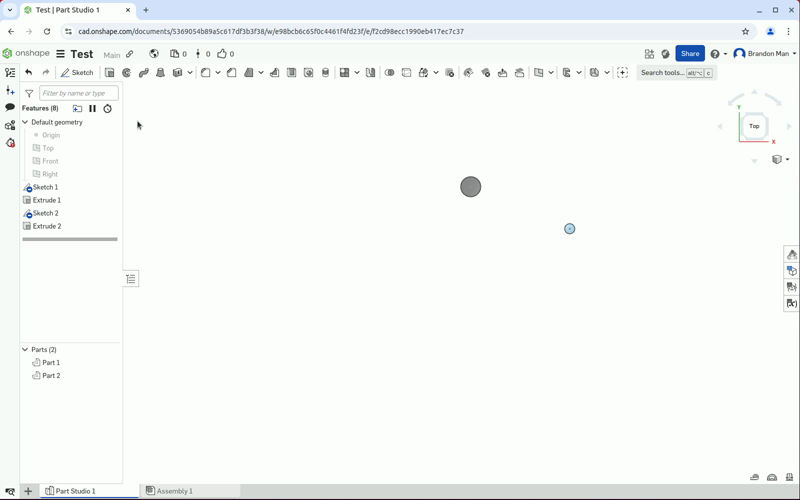
key(shift+h)
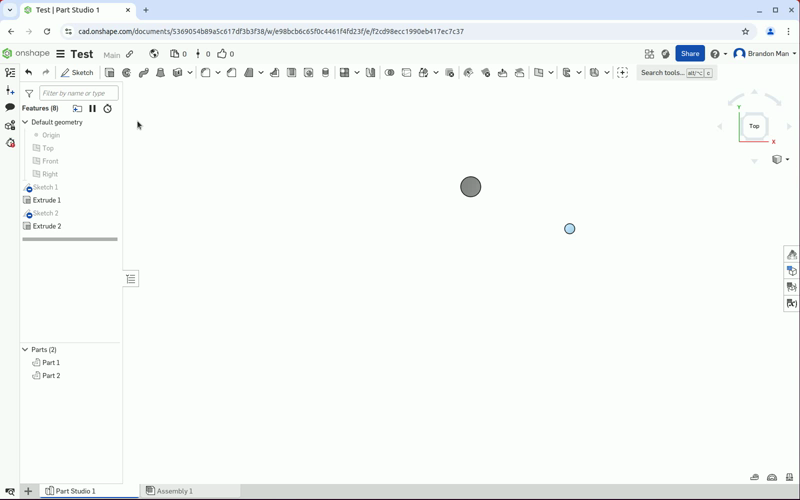
mouse_move(73, 189)
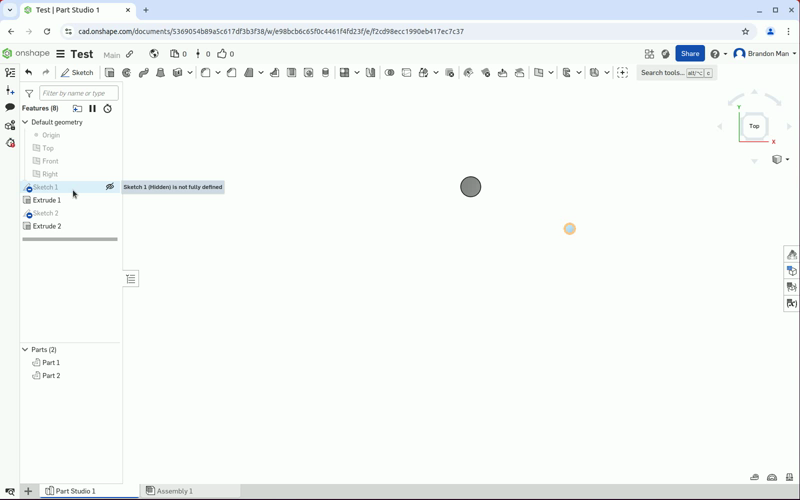
click(73, 189)
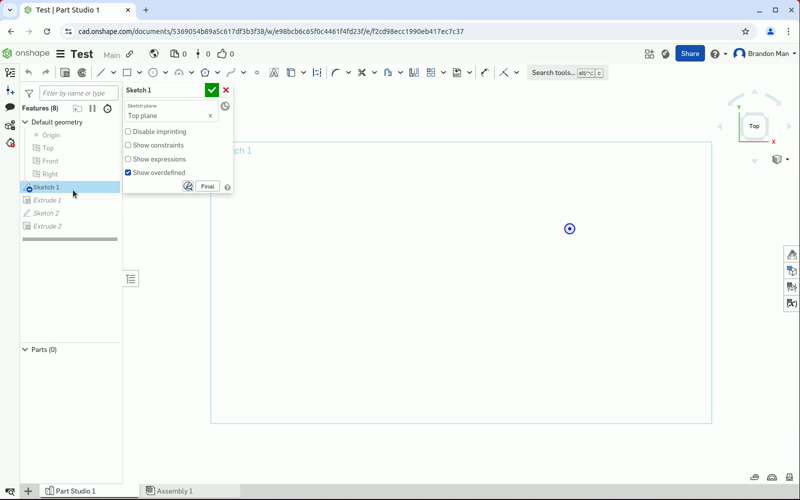
mouse_move(229, 92)
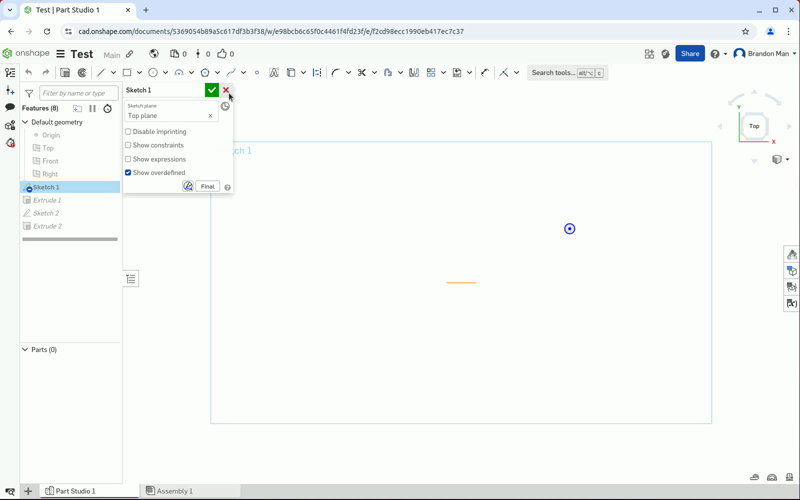
click(229, 92)
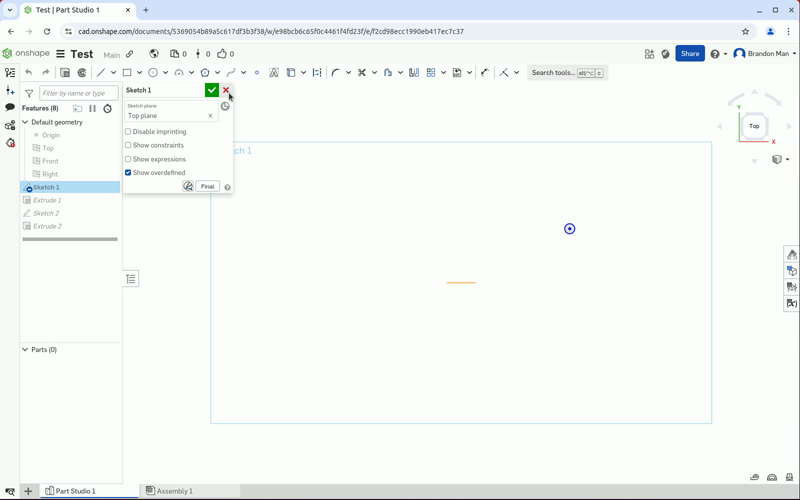
key(shift+s)
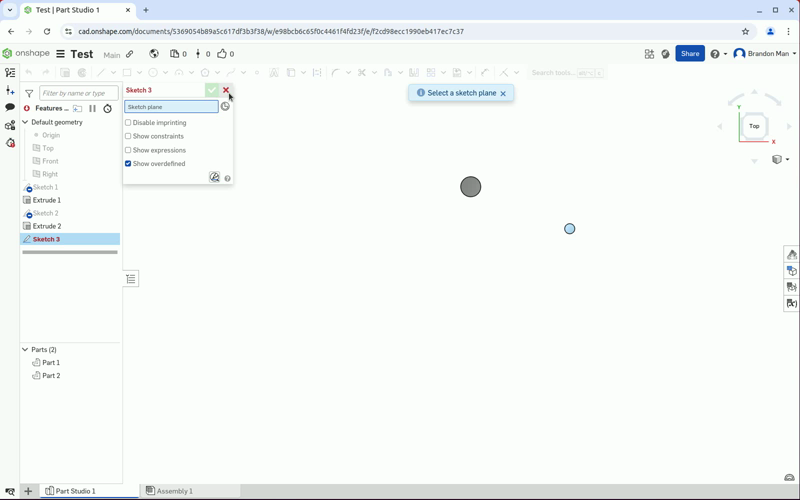
mouse_move(73, 150)
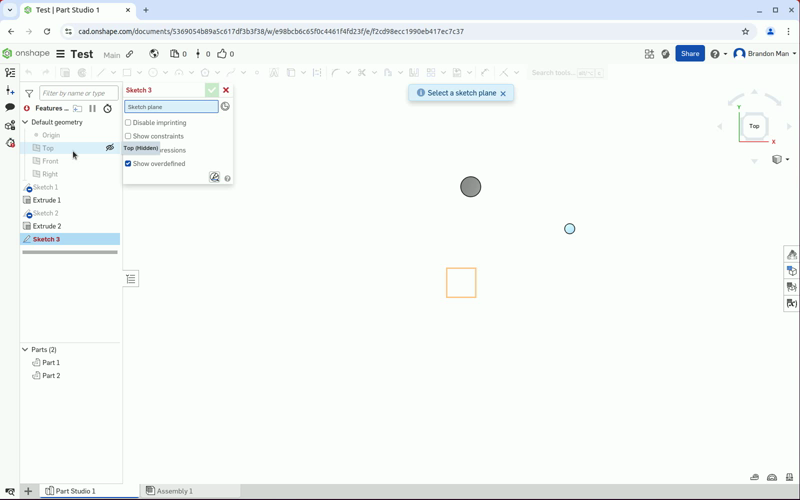
click(73, 150)
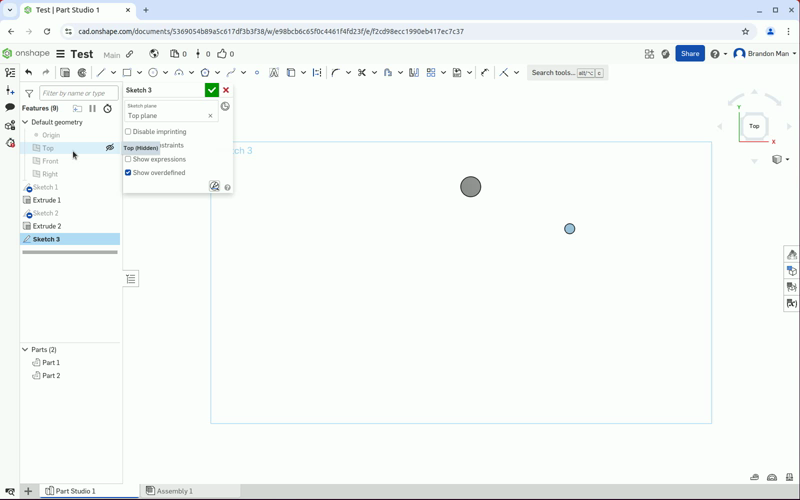
mouse_move(73, 352)
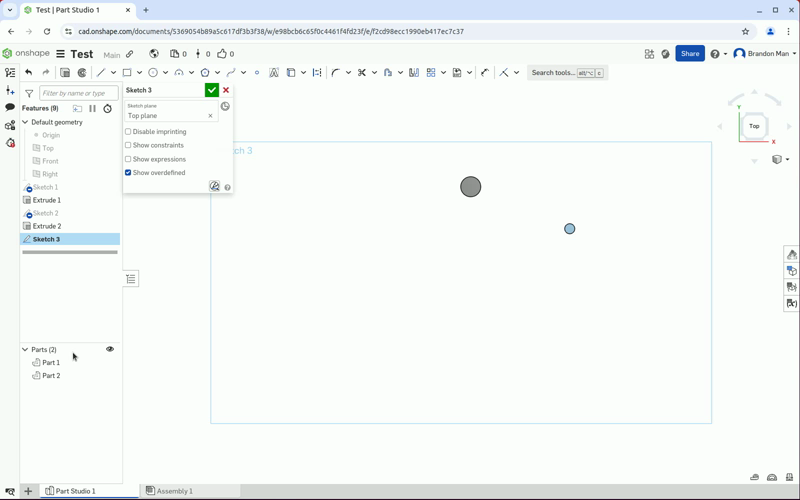
key(y)
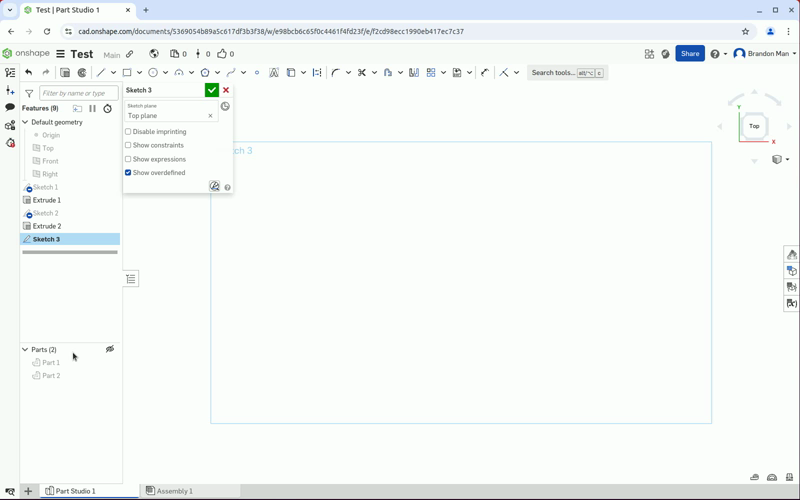
key(l)
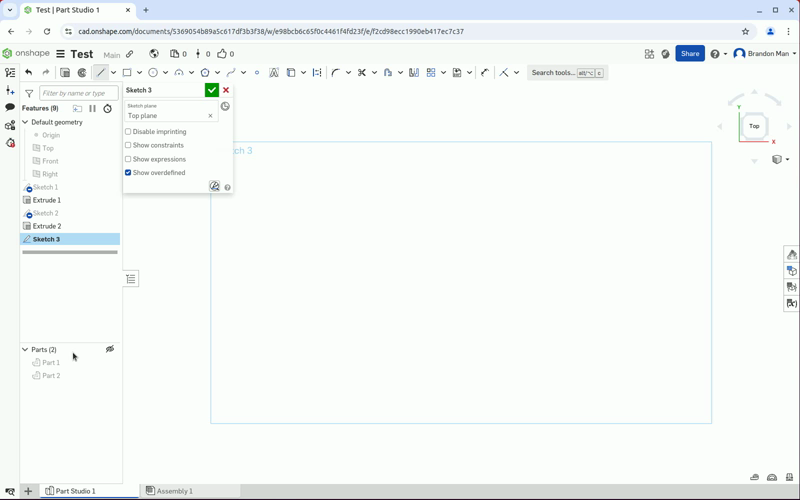
key_down(shift)
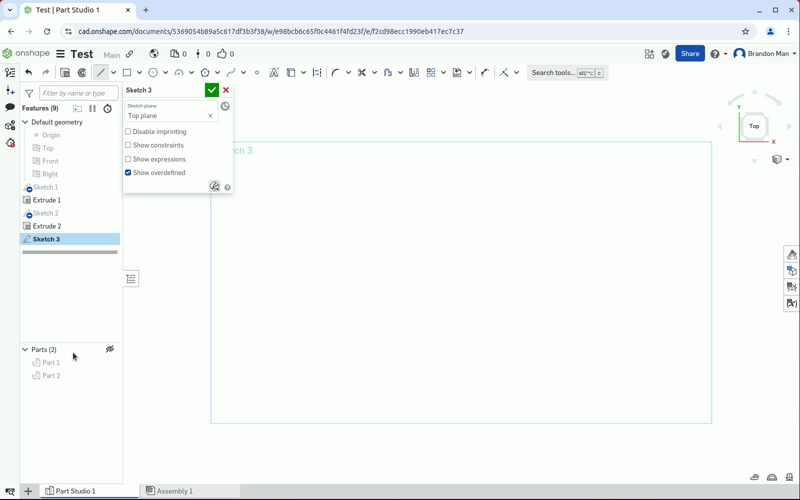
mouse_move(460, 282)
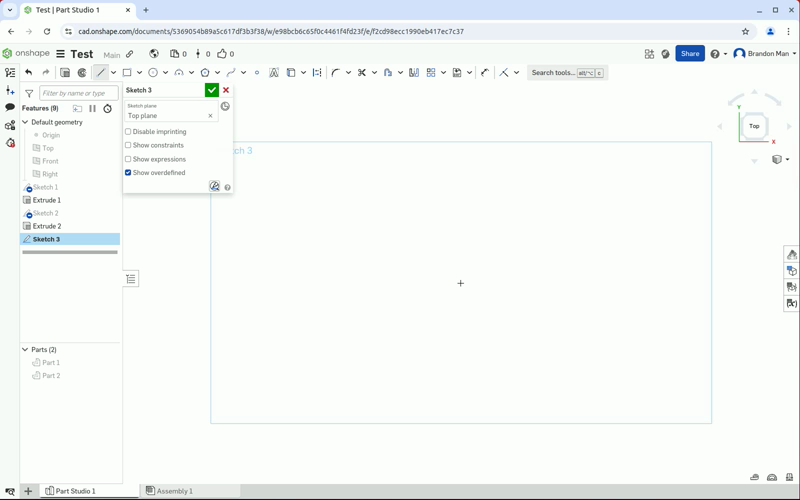
click(460, 282)
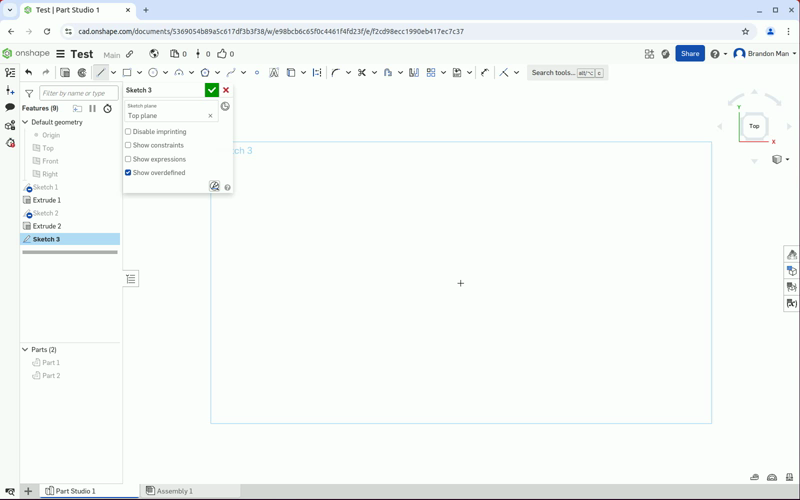
key_up(shift)
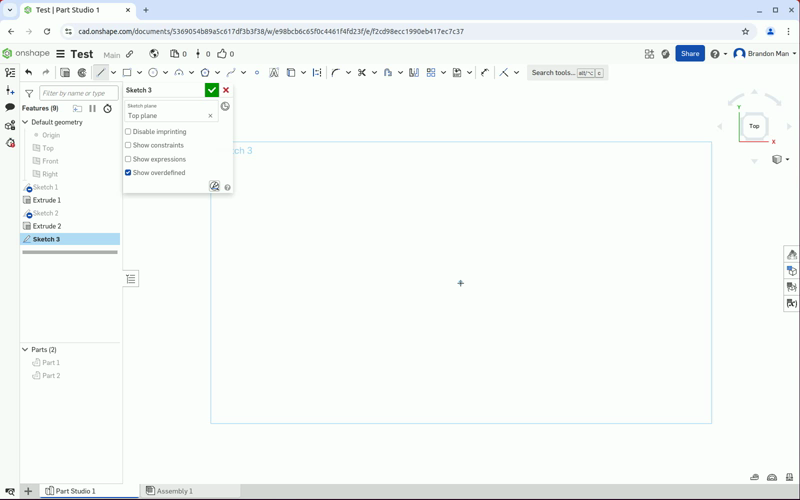
key_down(shift)
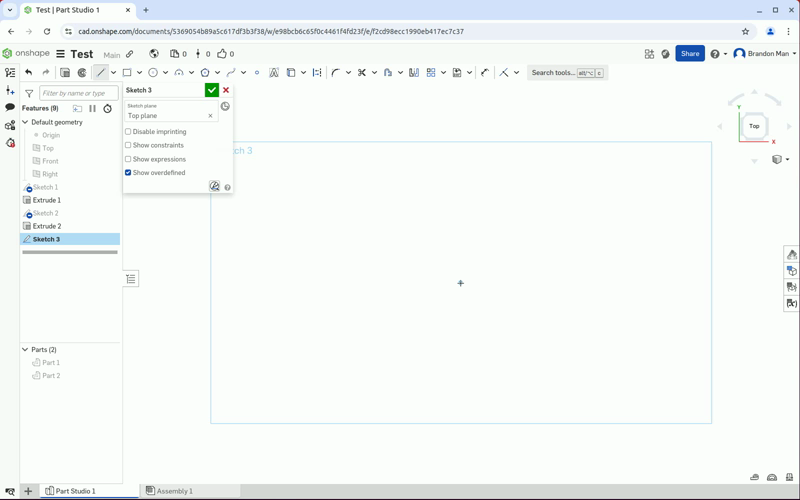
mouse_move(573, 282)
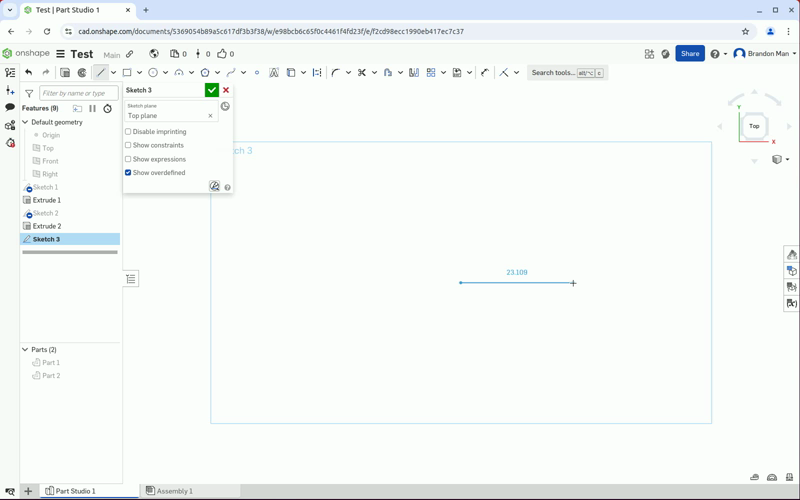
click(573, 282)
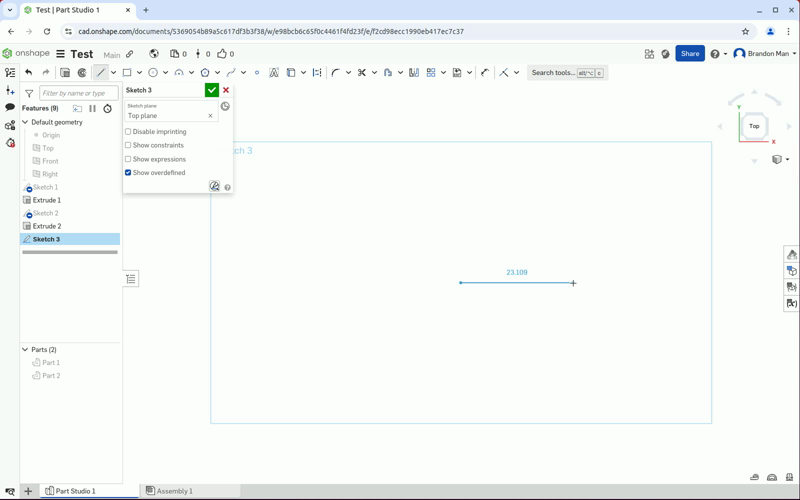
key_up(shift)
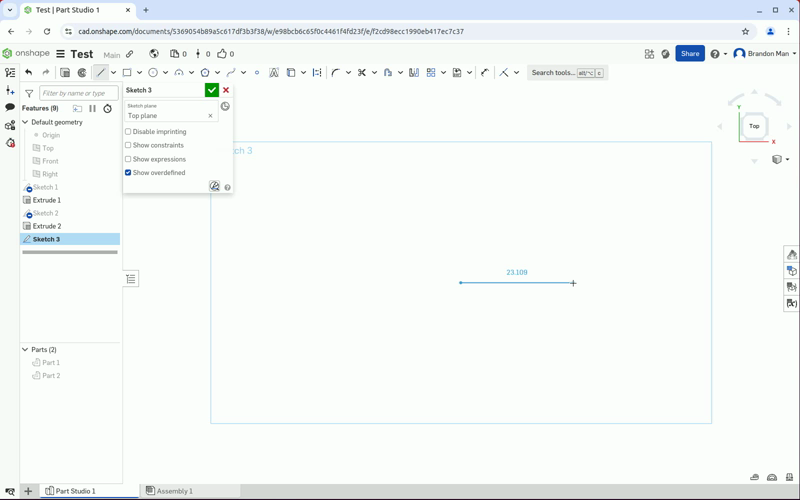
key_down(shift)
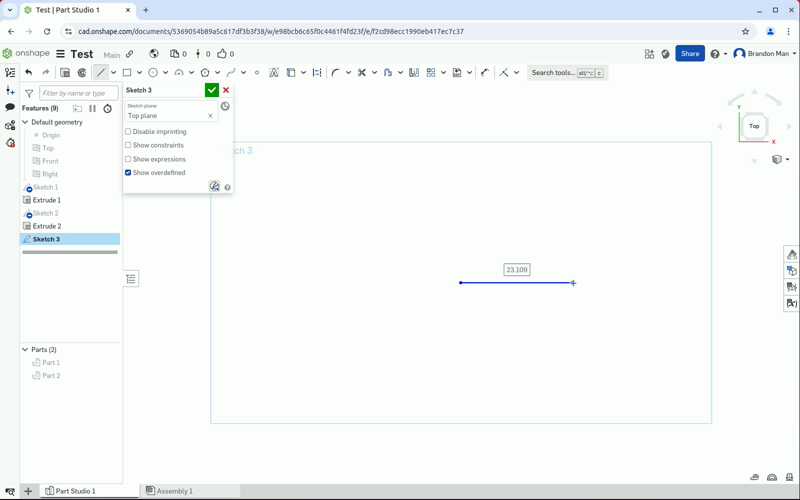
mouse_move(589, 282)
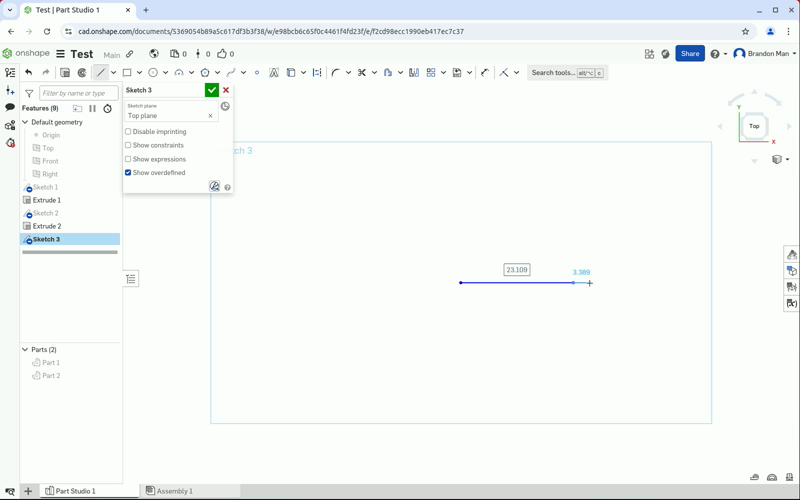
mouse_move(573, 229)
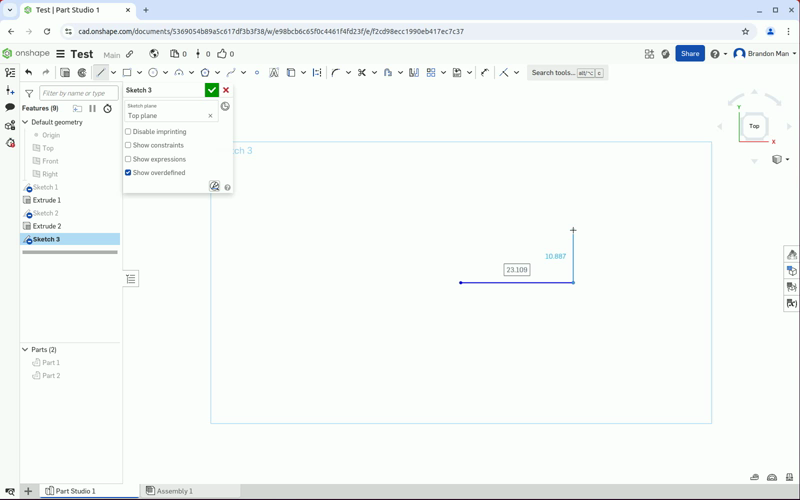
click(573, 229)
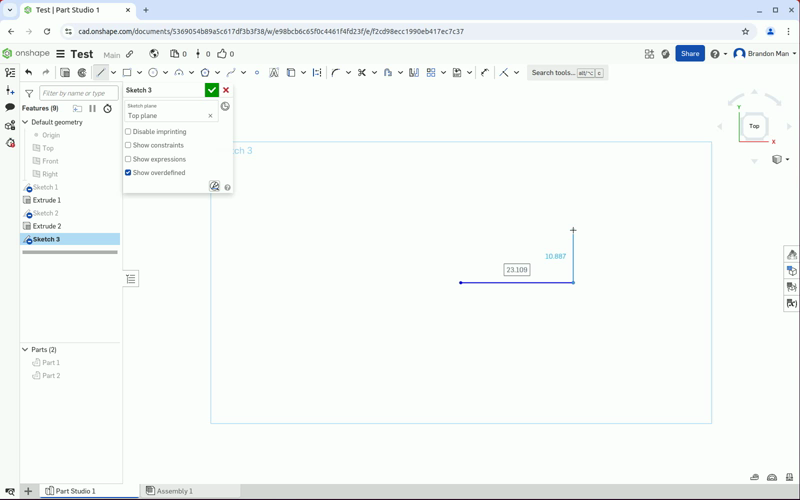
key_up(shift)
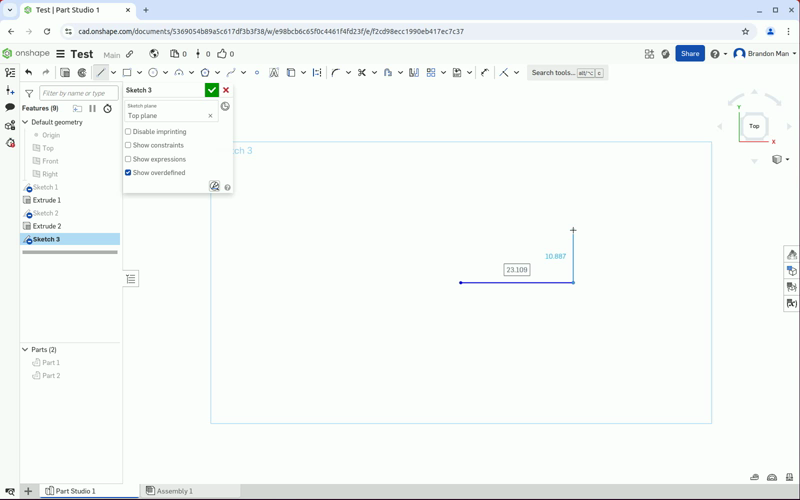
key(esc)
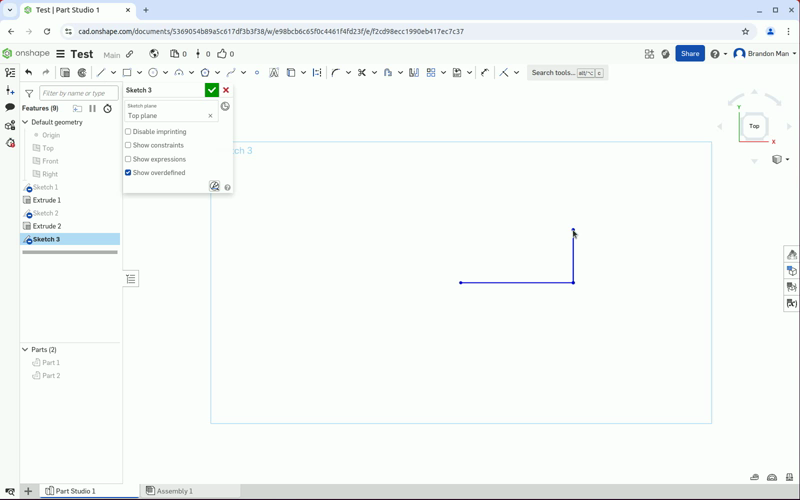
key(a)
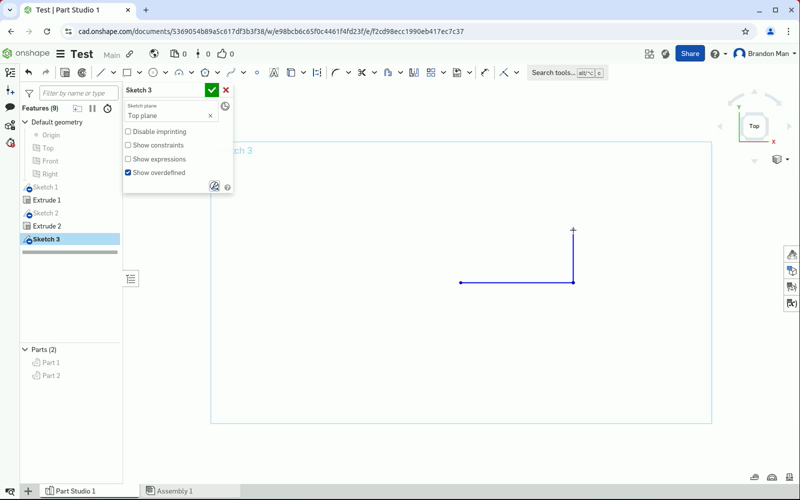
mouse_move(573, 229)
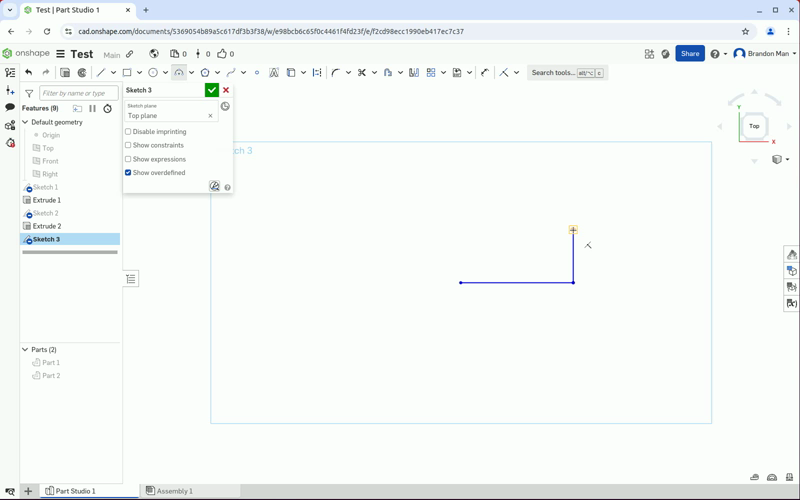
click(573, 229)
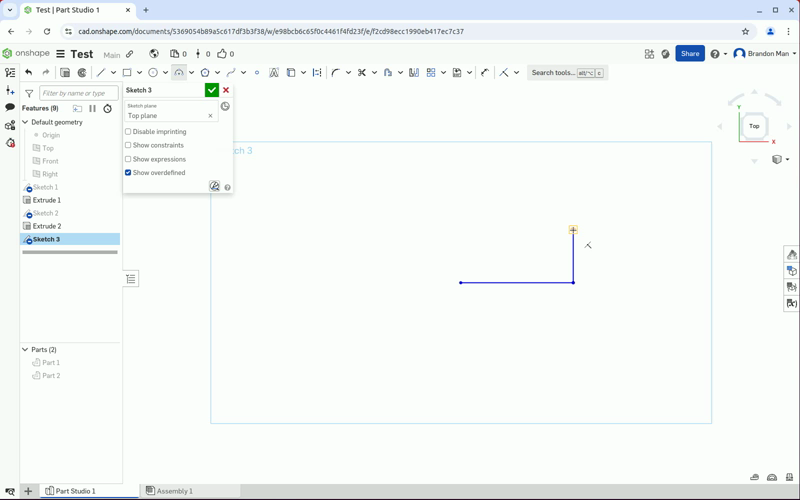
key_down(shift)
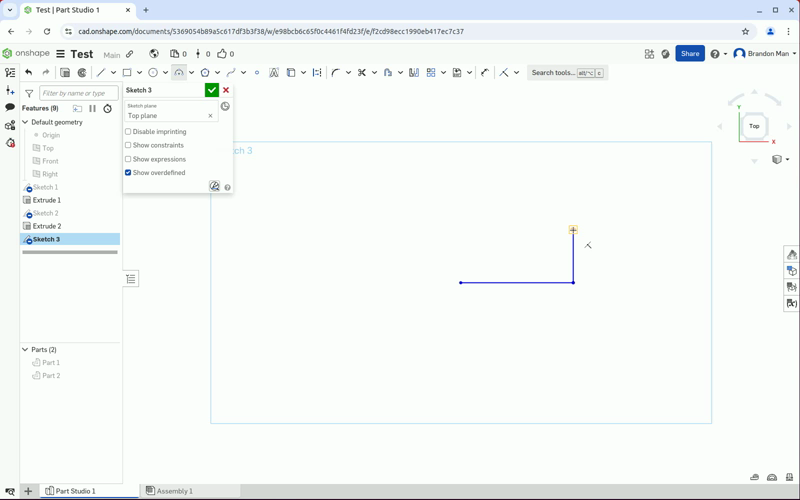
mouse_move(566, 226)
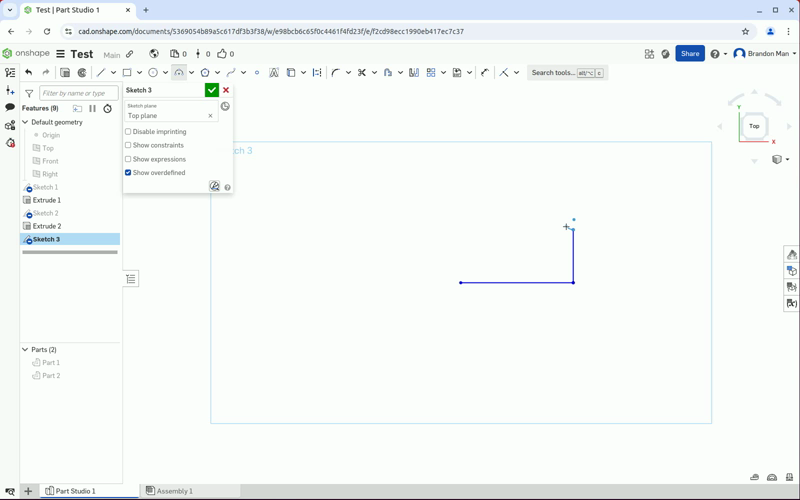
click(566, 226)
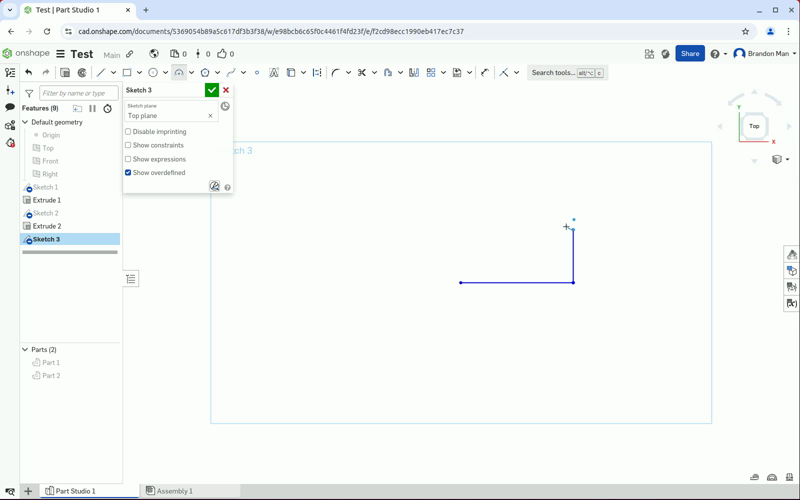
mouse_move(567, 233)
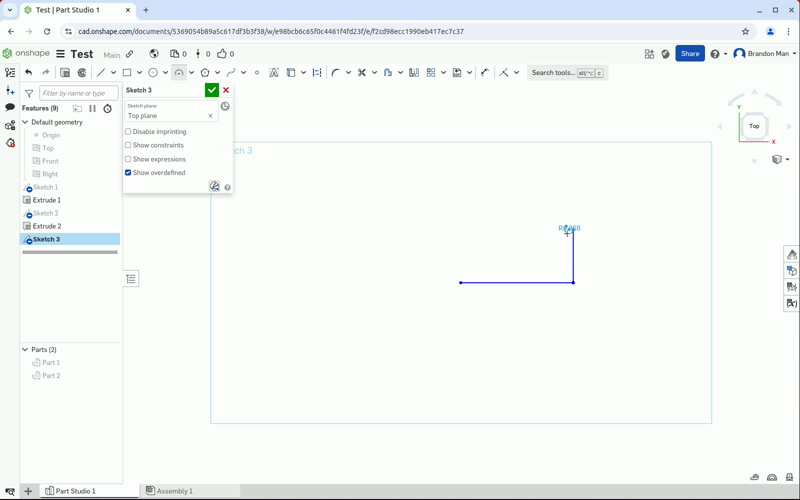
click(567, 233)
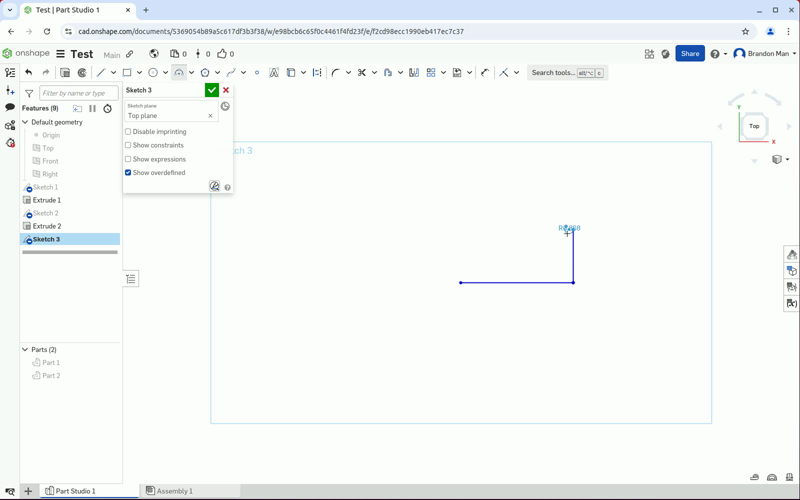
key_up(shift)
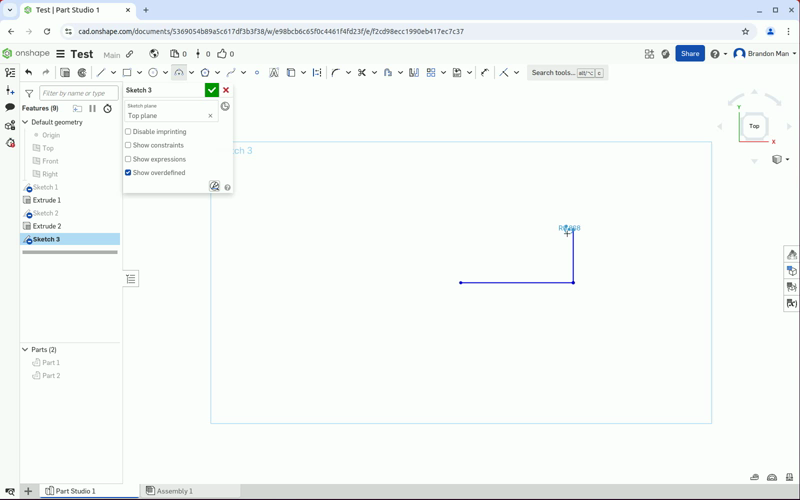
mouse_move(566, 226)
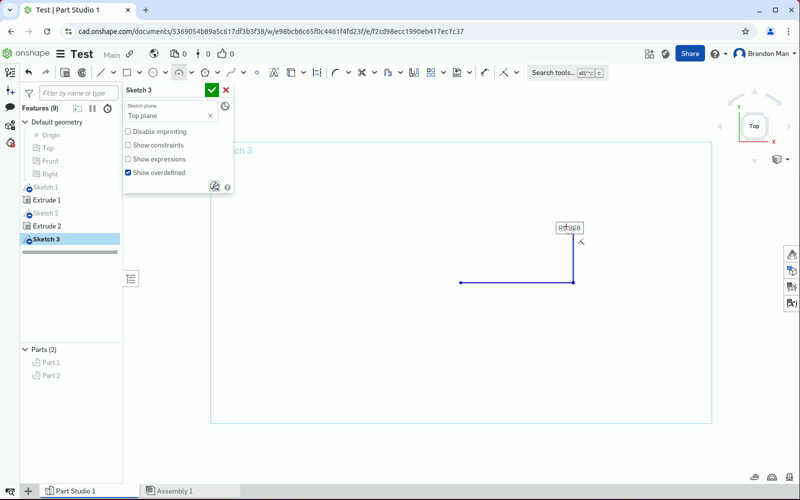
scroll(6)
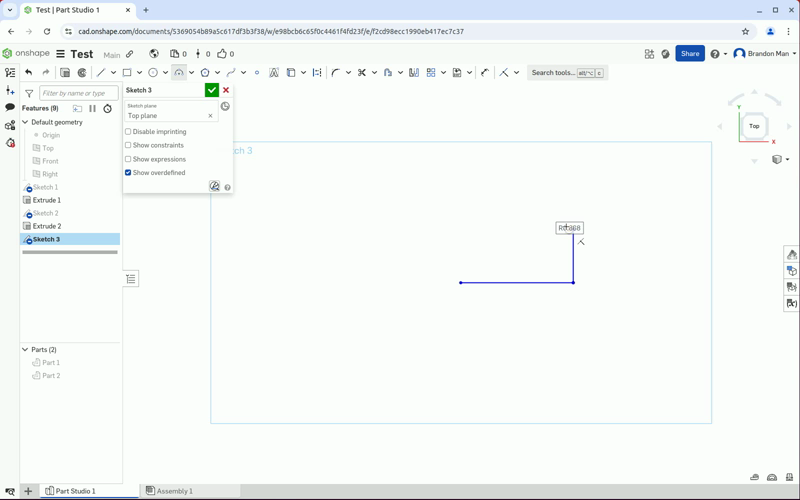
scroll(6)
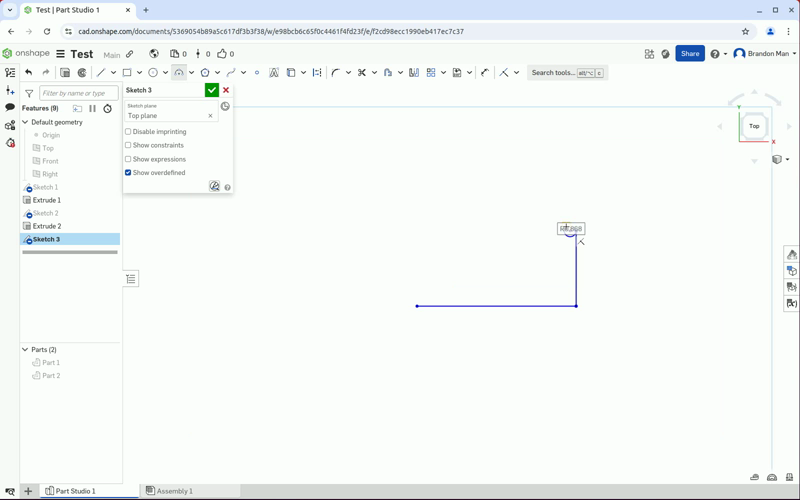
scroll(6)
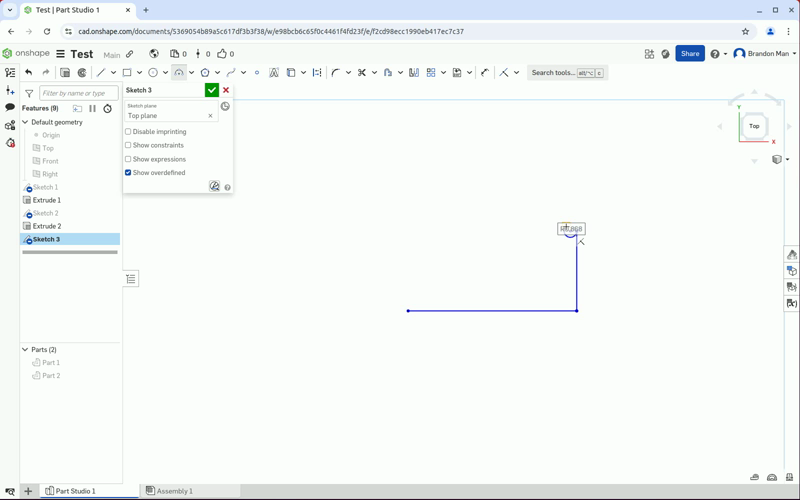
scroll(6)
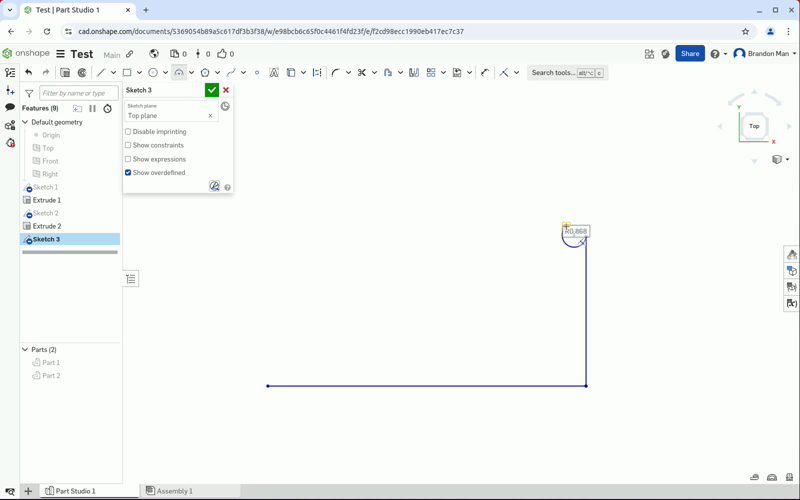
scroll(6)
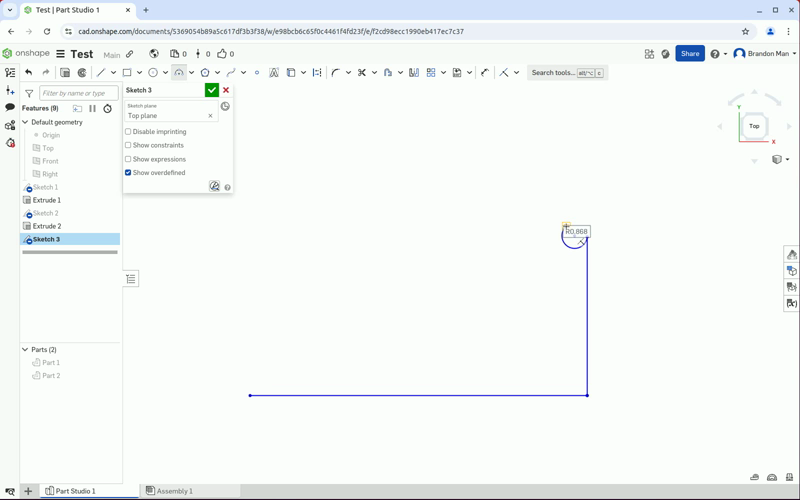
scroll(6)
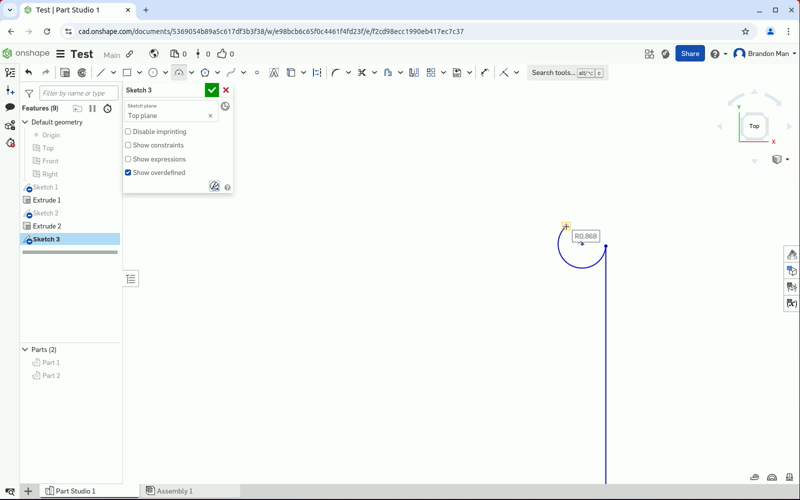
scroll(6)
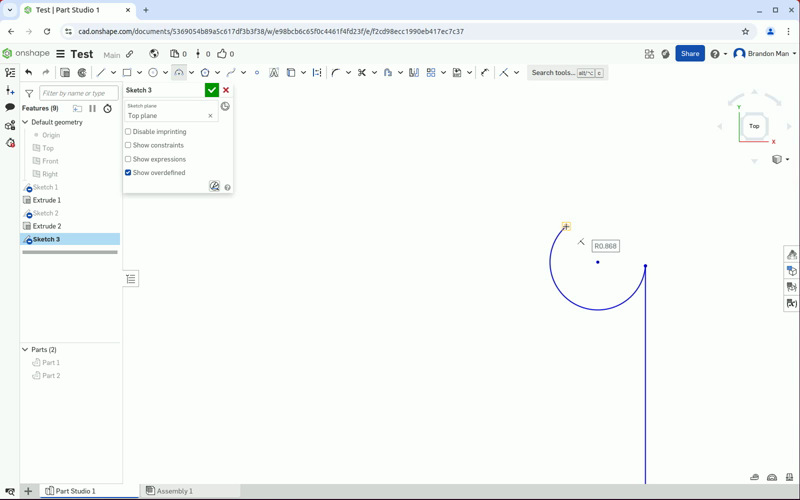
click(566, 226)
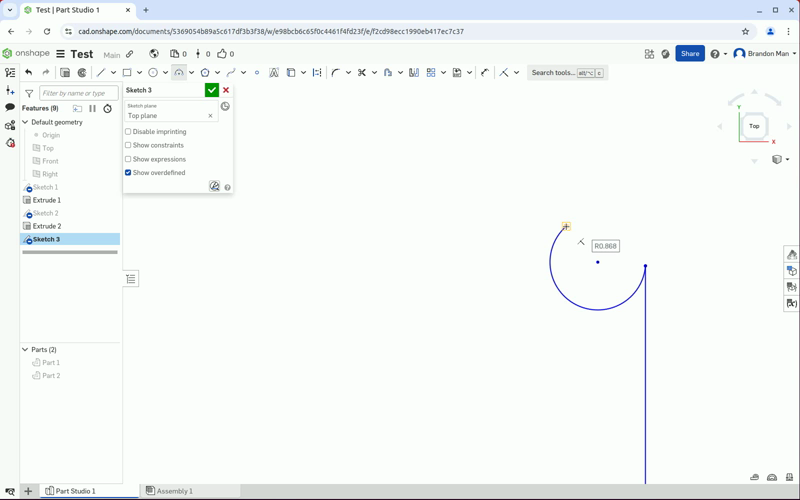
scroll(-6)
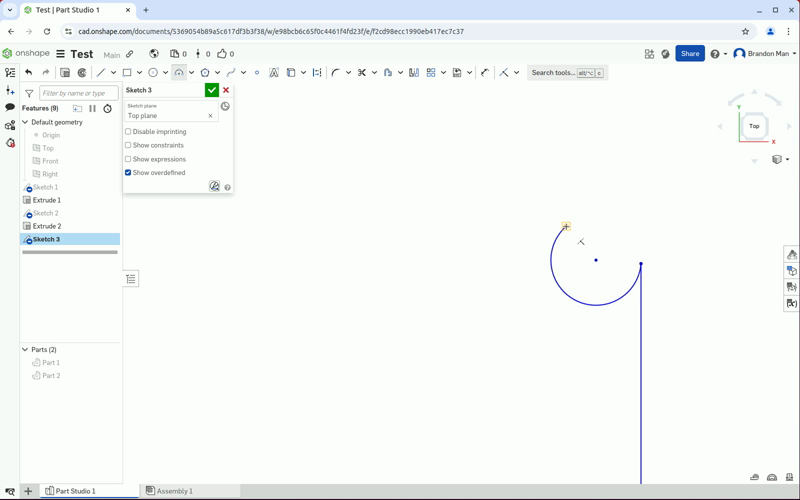
scroll(-6)
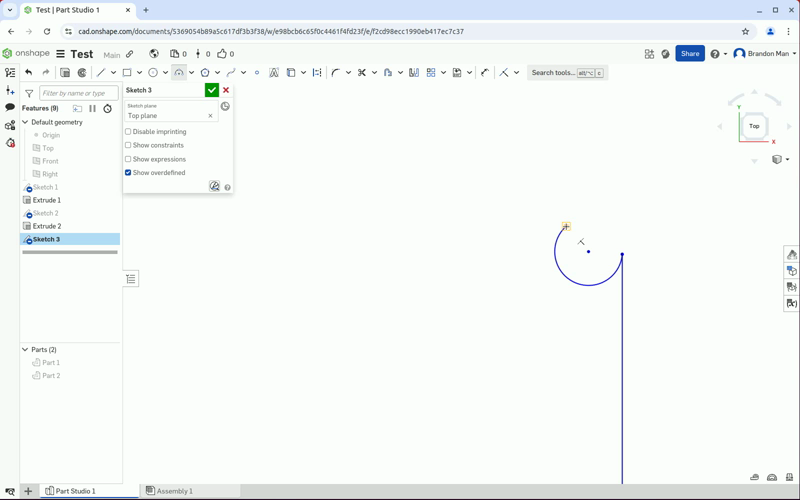
scroll(-6)
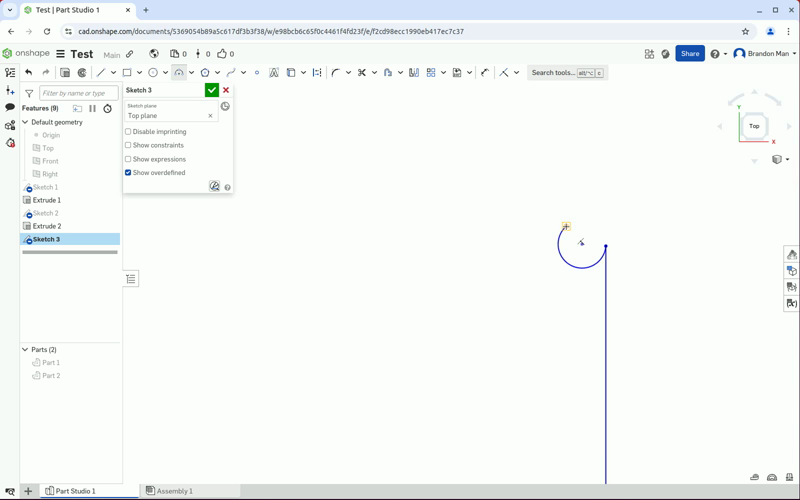
scroll(-6)
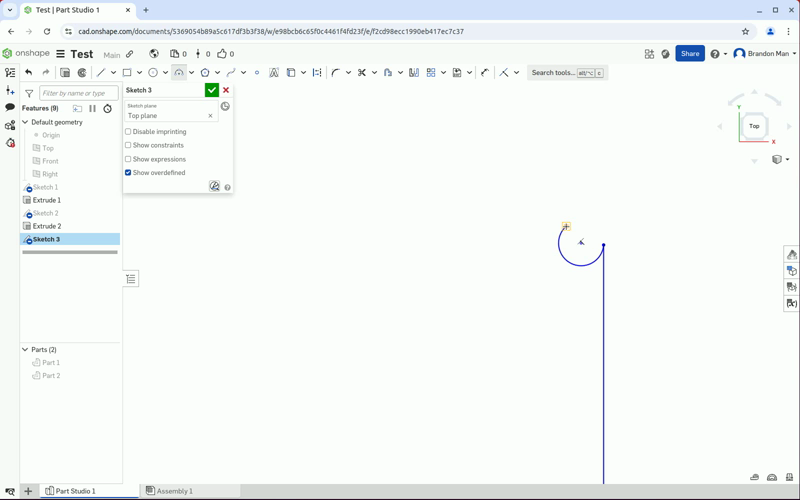
scroll(-6)
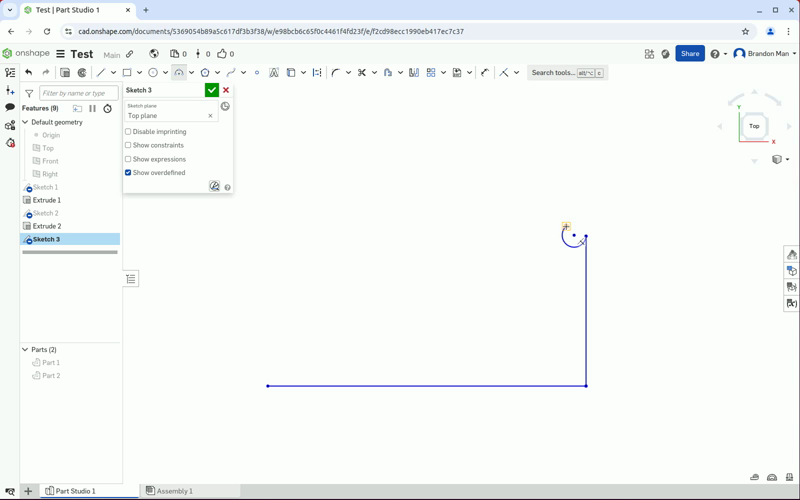
scroll(-6)
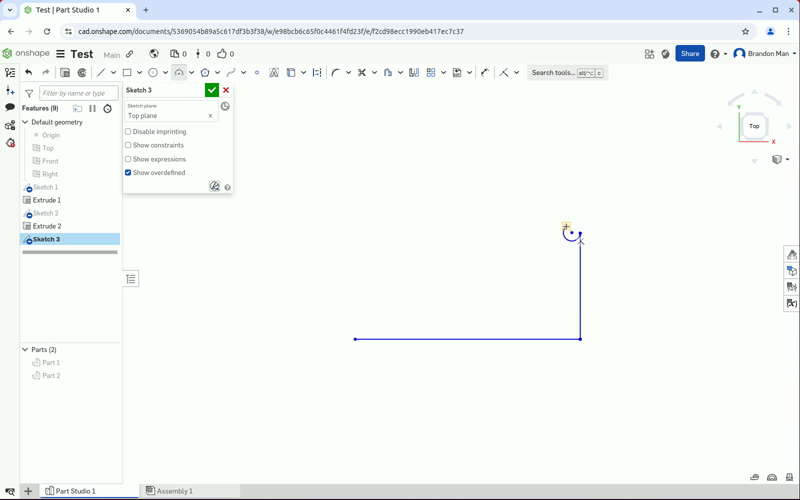
scroll(-6)
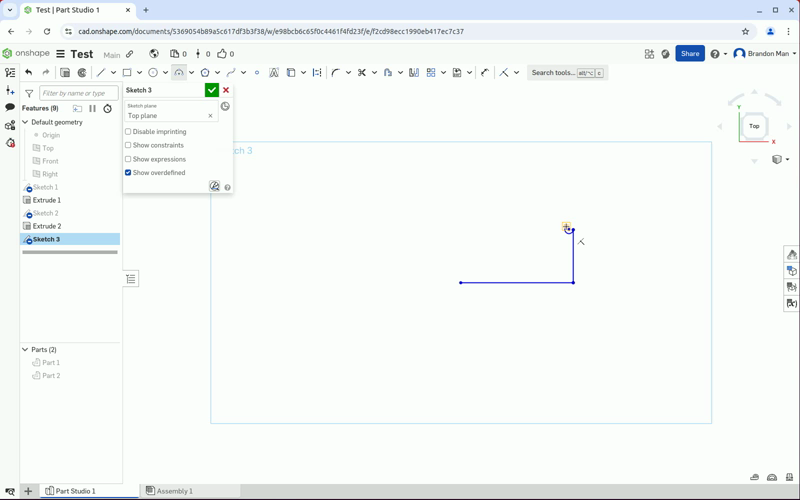
key_down(shift)
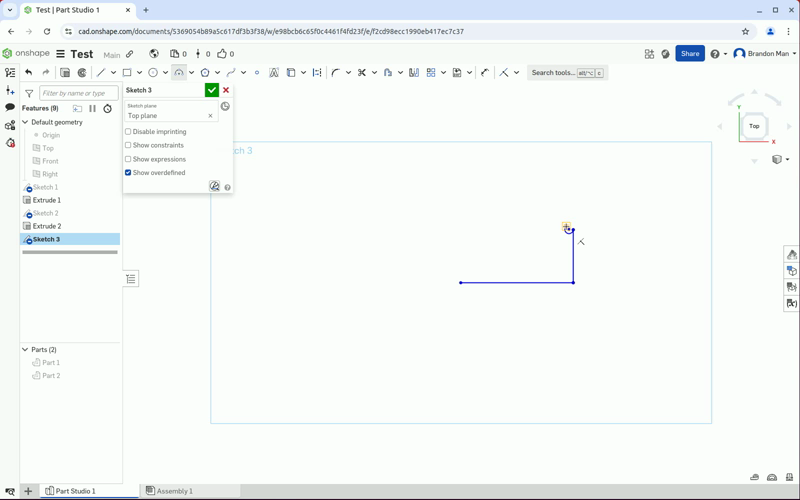
mouse_move(479, 186)
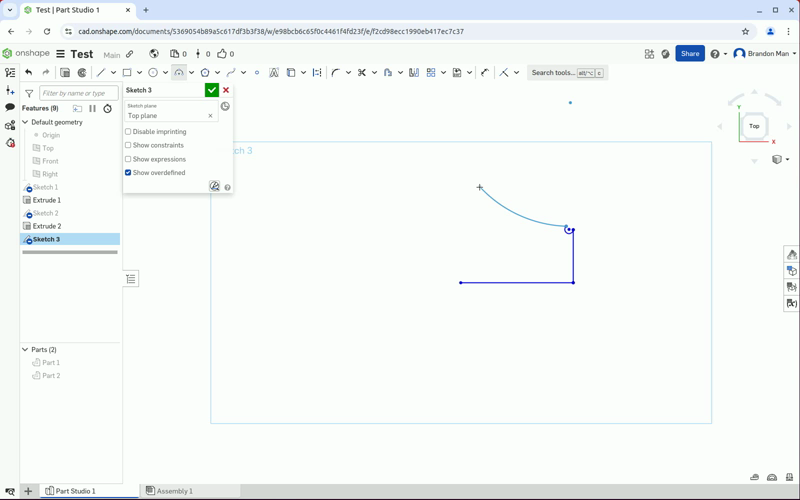
click(479, 186)
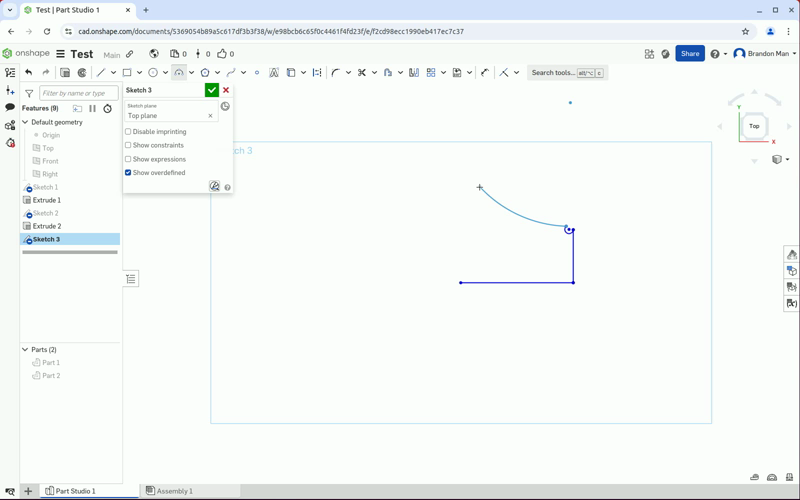
mouse_move(510, 234)
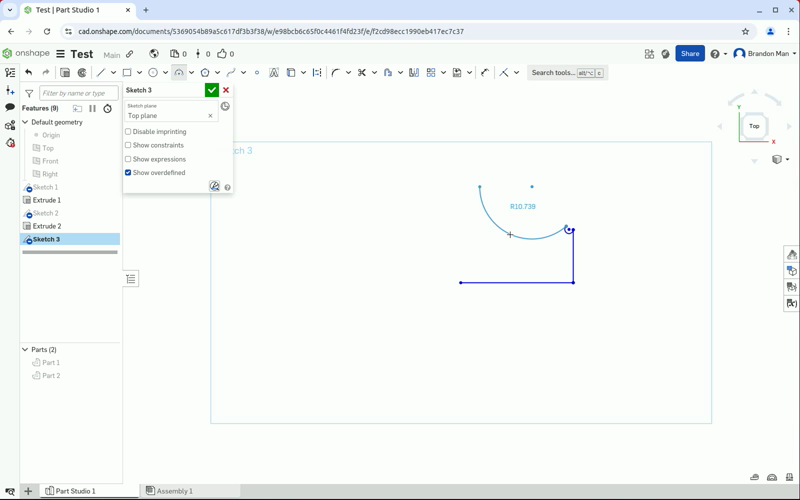
click(510, 234)
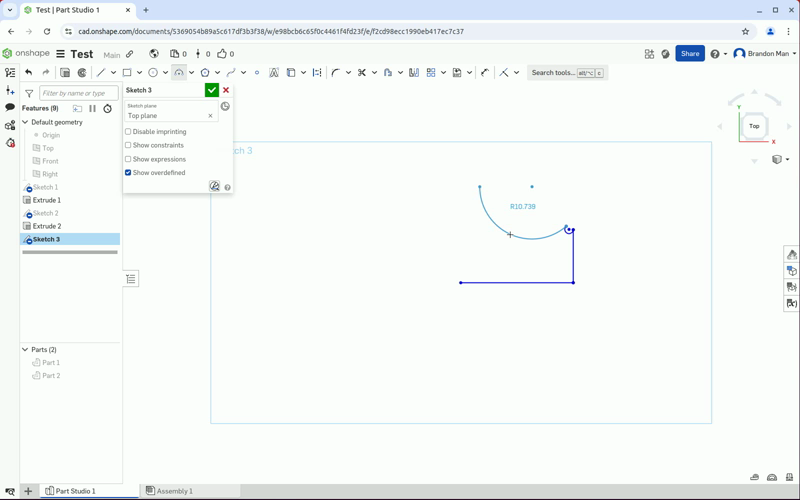
key_up(shift)
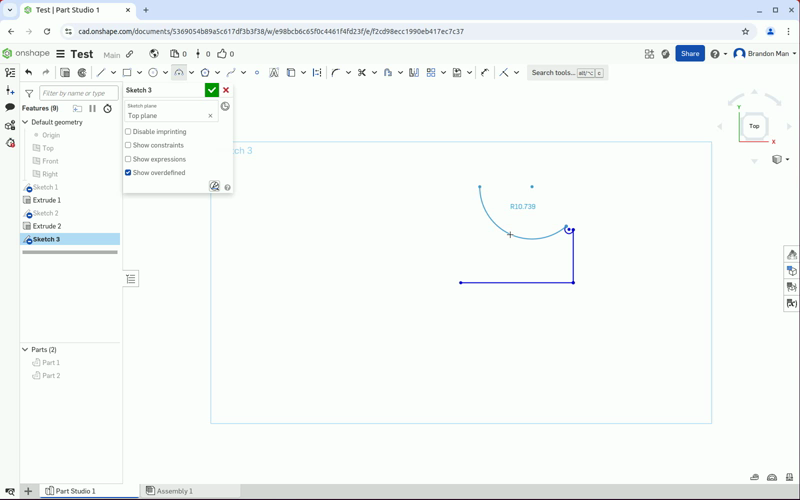
mouse_move(479, 186)
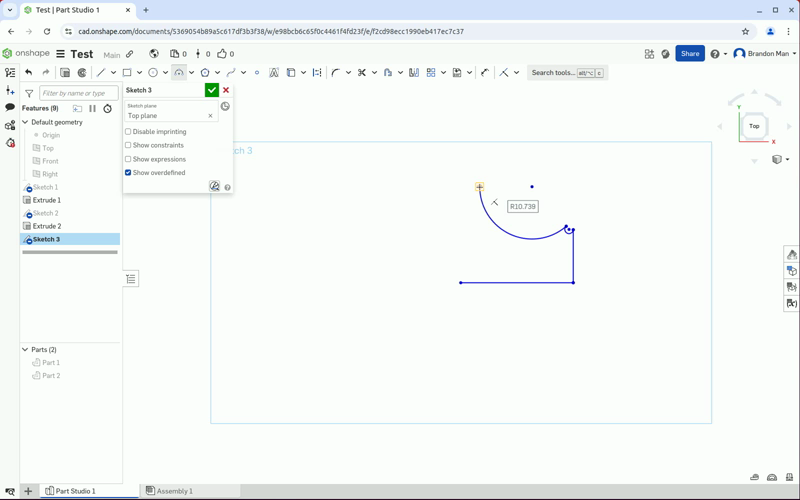
click(479, 186)
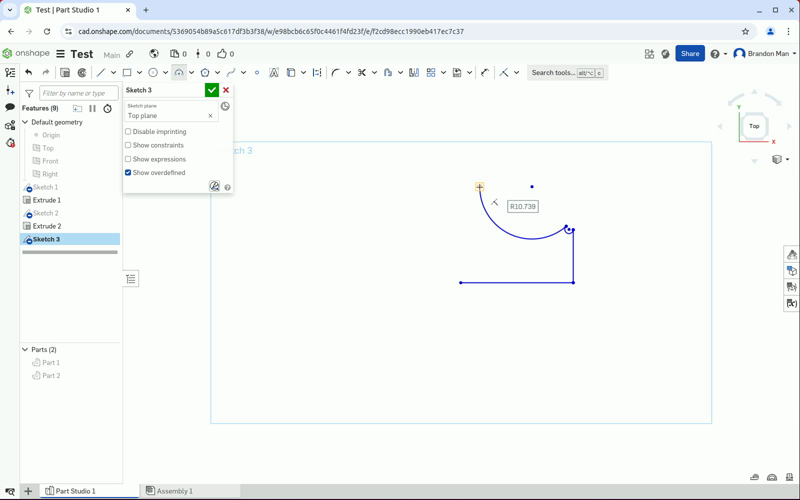
key_down(shift)
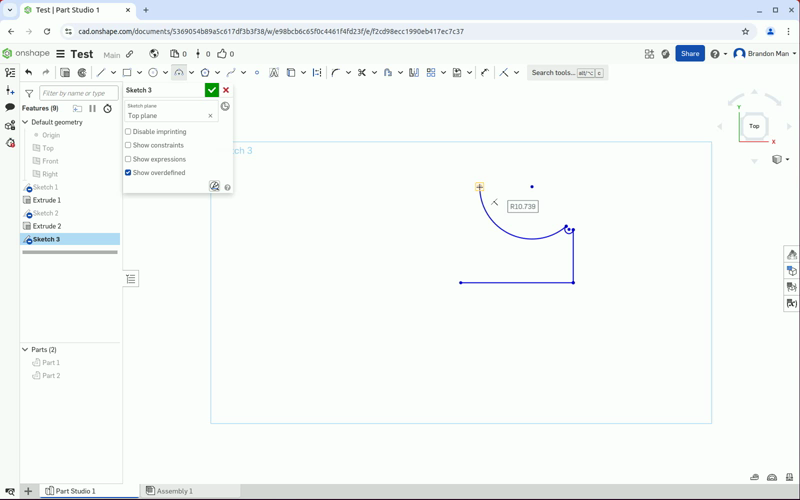
mouse_move(460, 186)
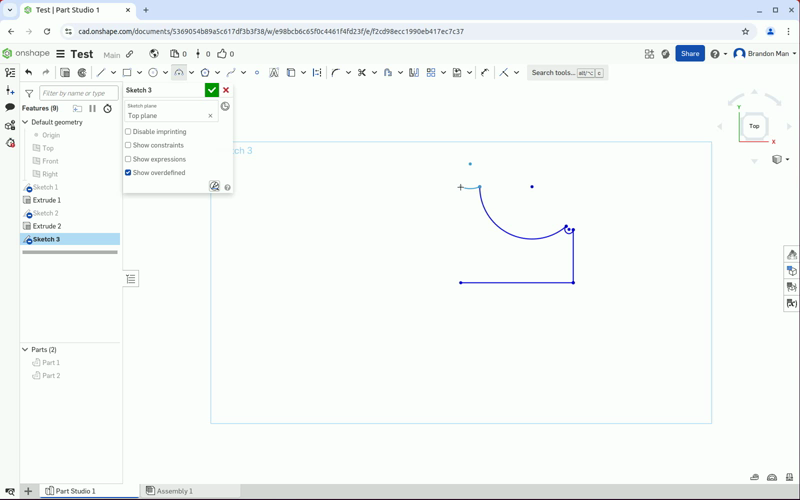
click(460, 186)
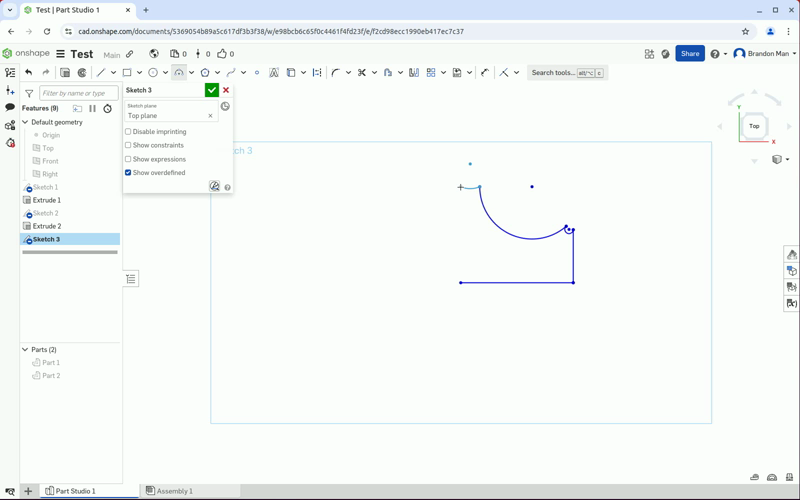
mouse_move(470, 196)
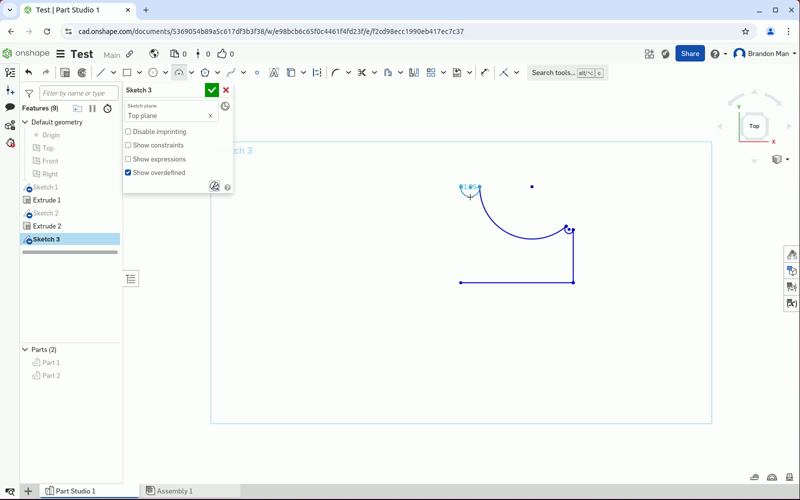
click(470, 196)
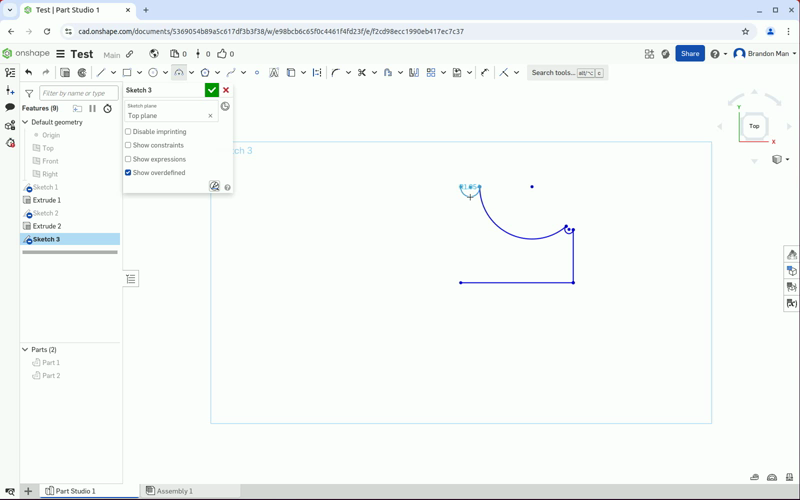
key_up(shift)
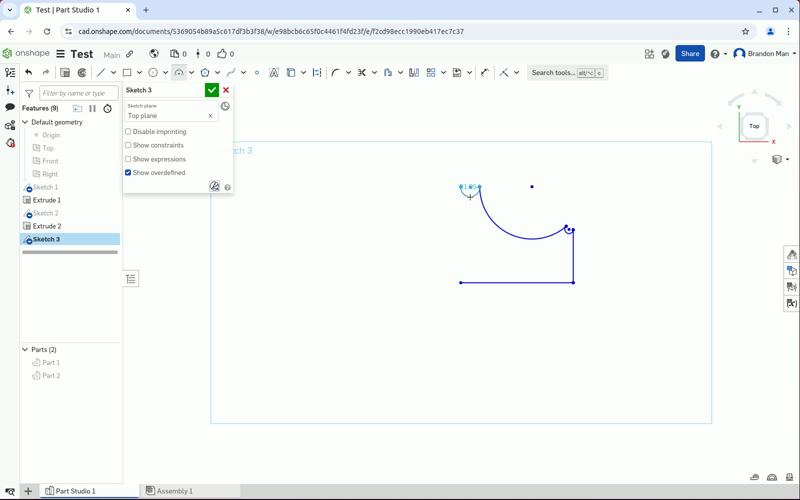
key(esc)
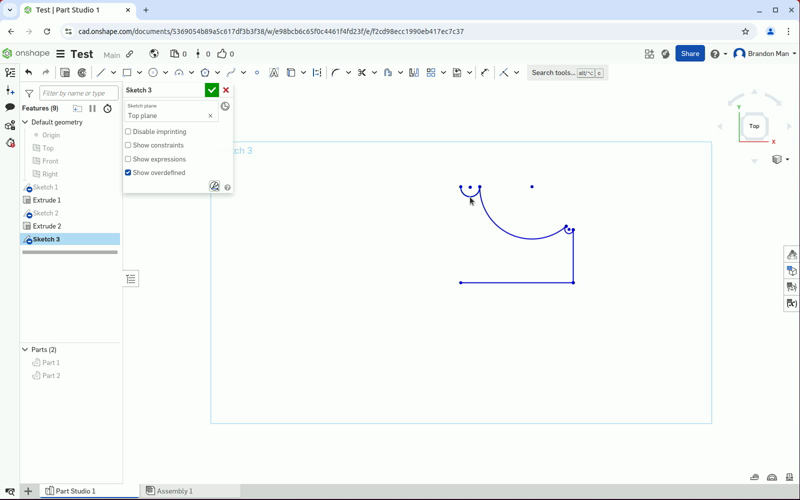
key(l)
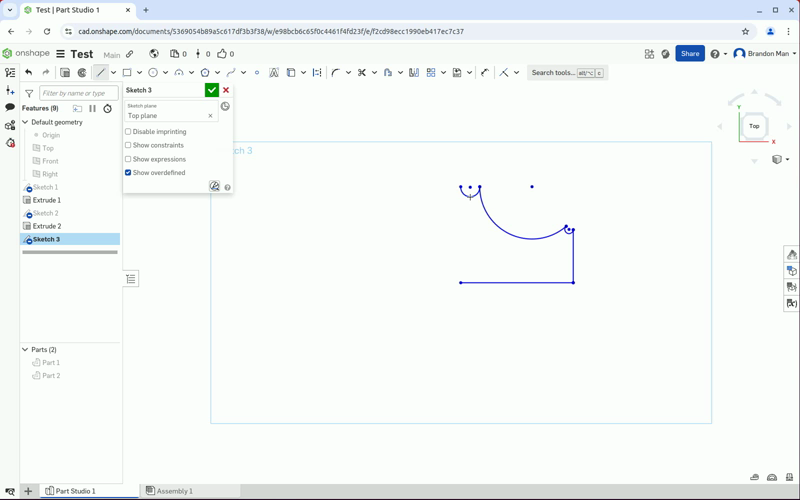
mouse_move(460, 186)
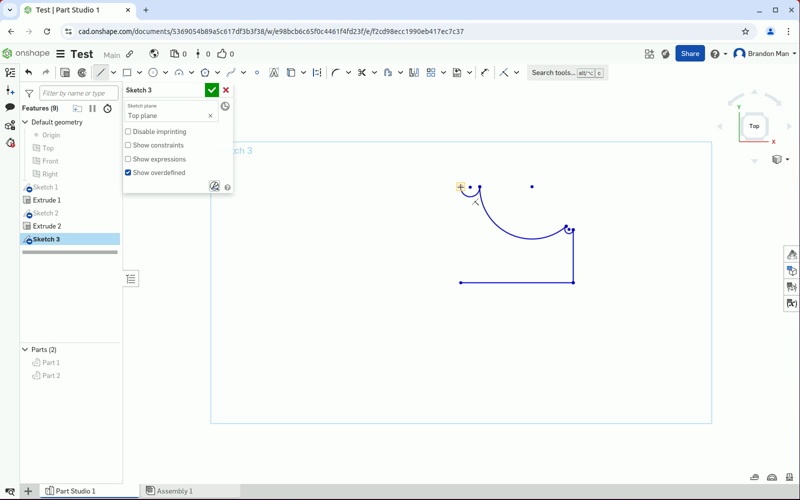
click(460, 186)
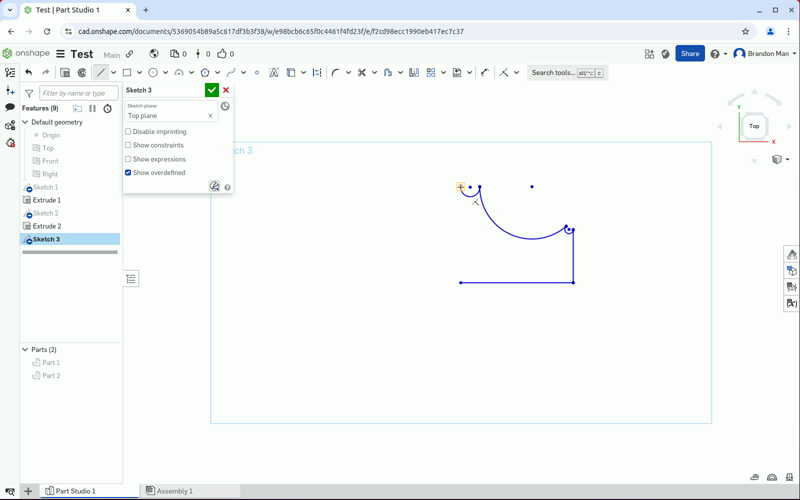
key_down(shift)
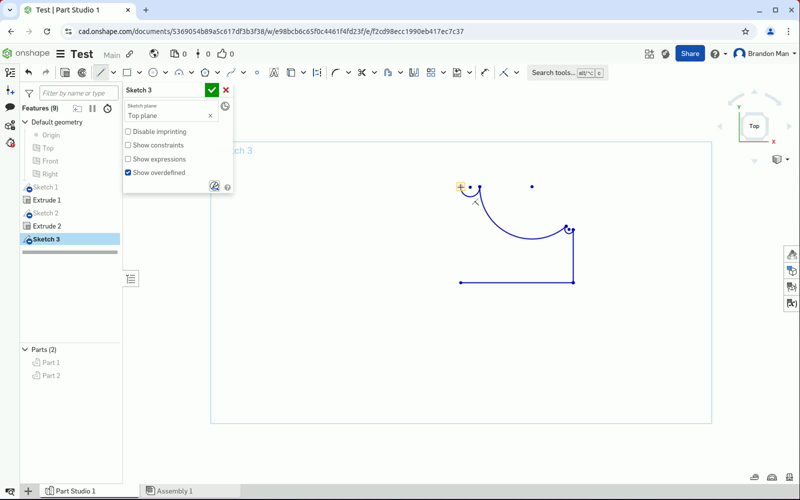
mouse_move(460, 282)
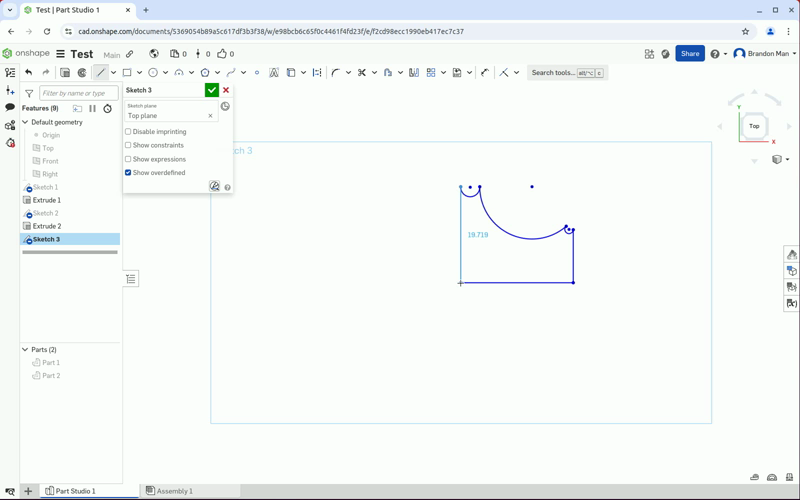
key_up(shift)
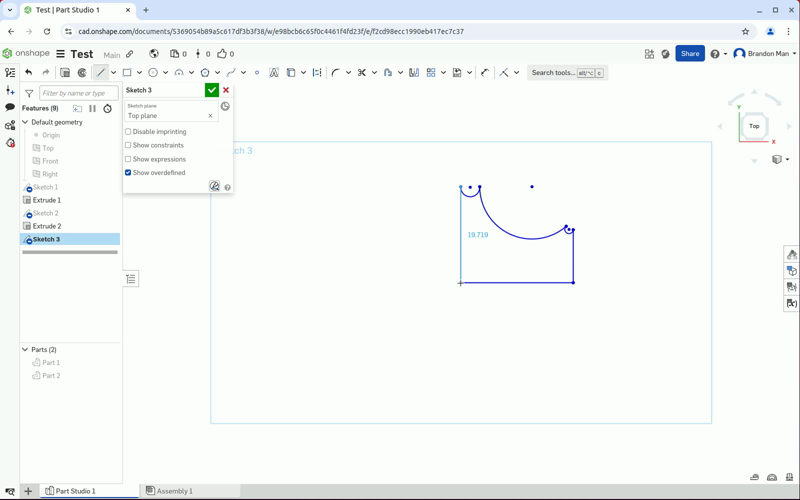
click(460, 282)
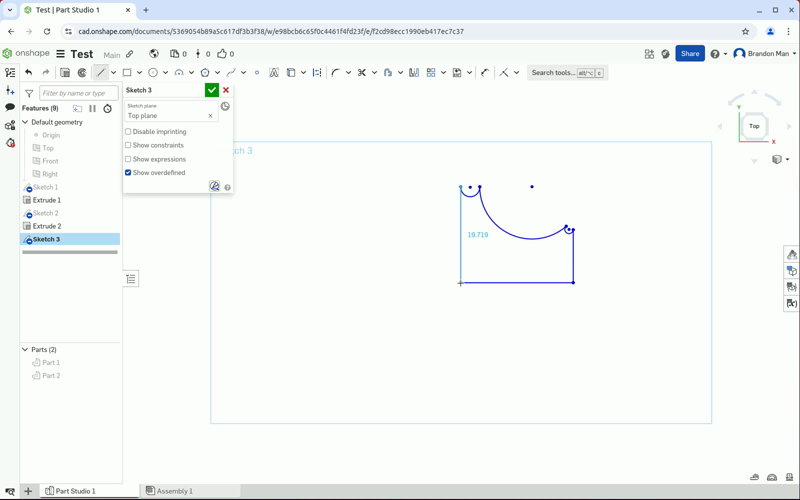
key(esc)
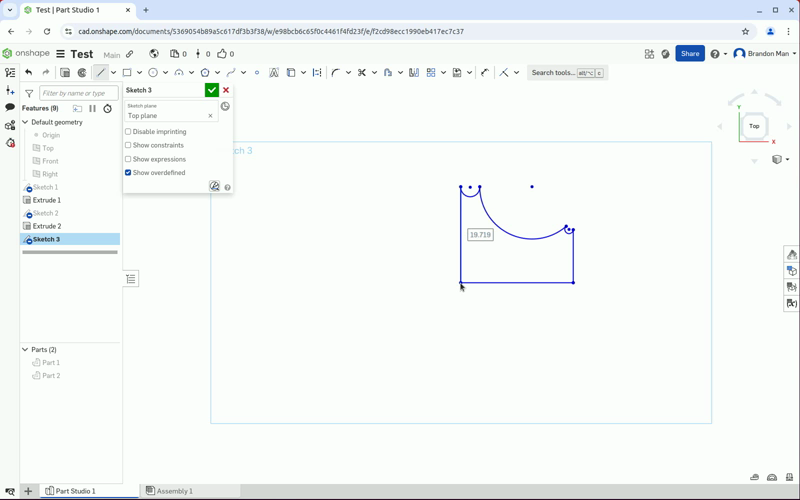
mouse_move(531, 270)
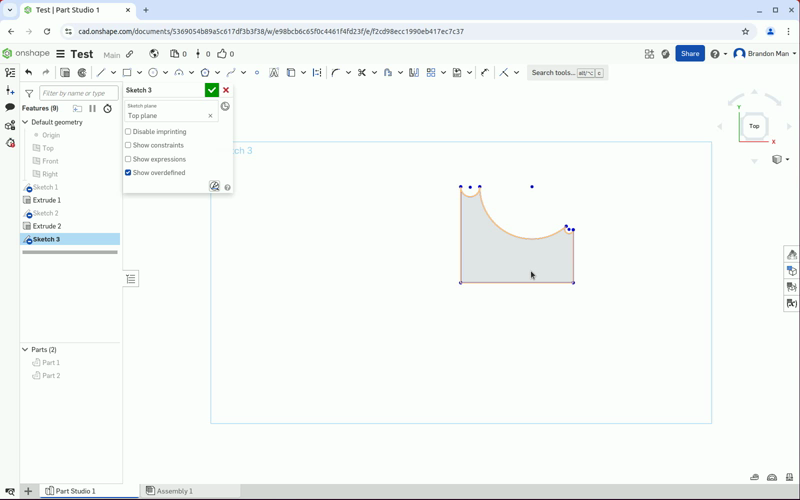
click(531, 270)
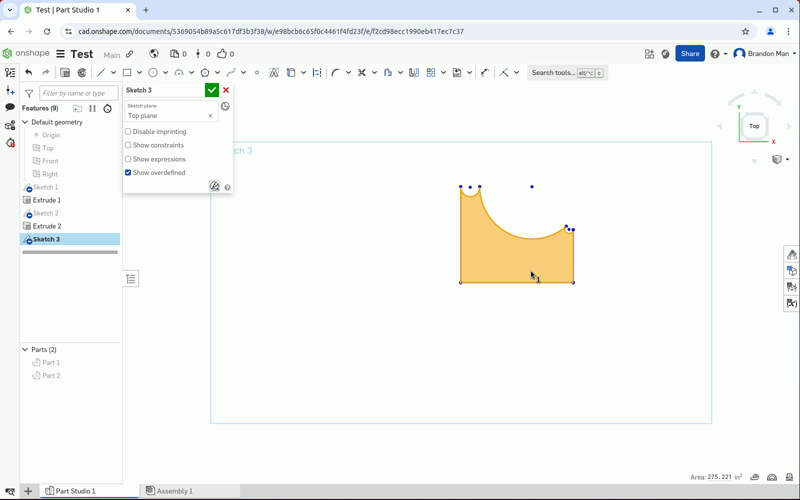
mouse_move(73, 352)
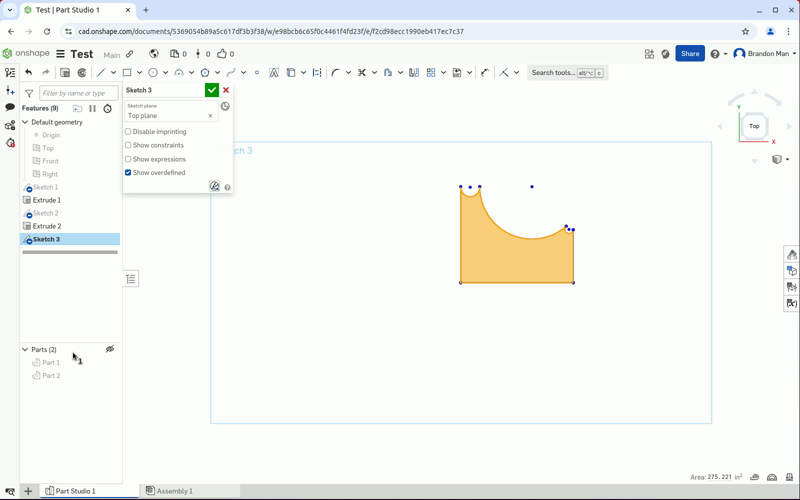
key(shift+y)
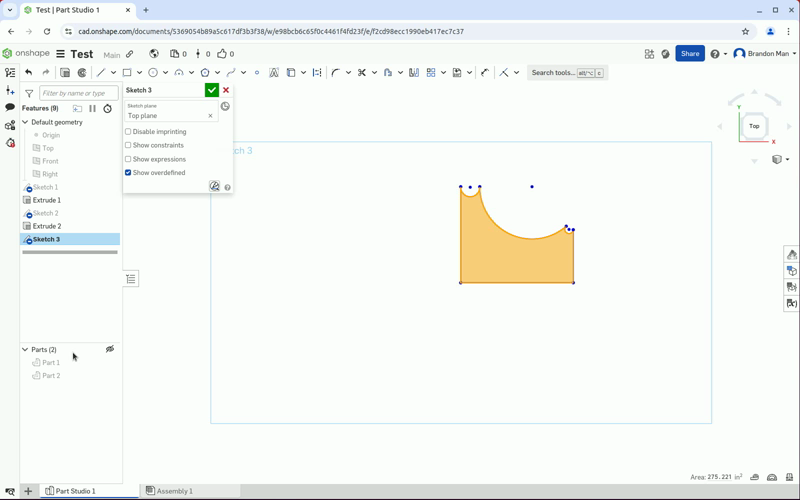
key(shift+e)
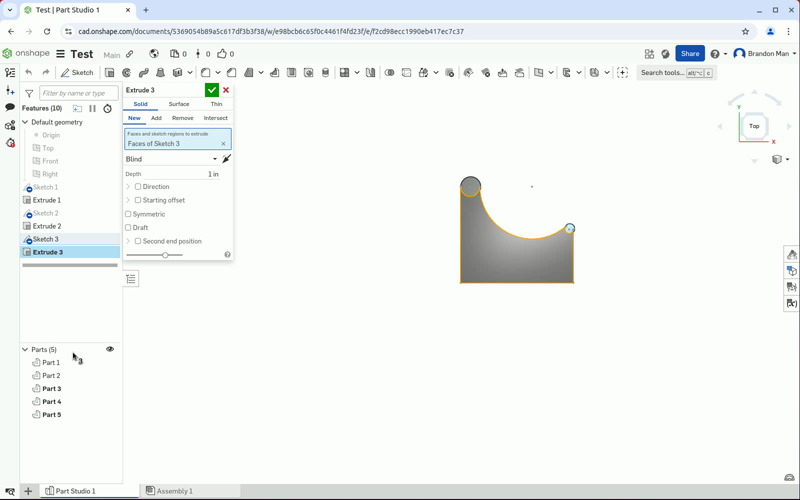
mouse_move(143, 106)
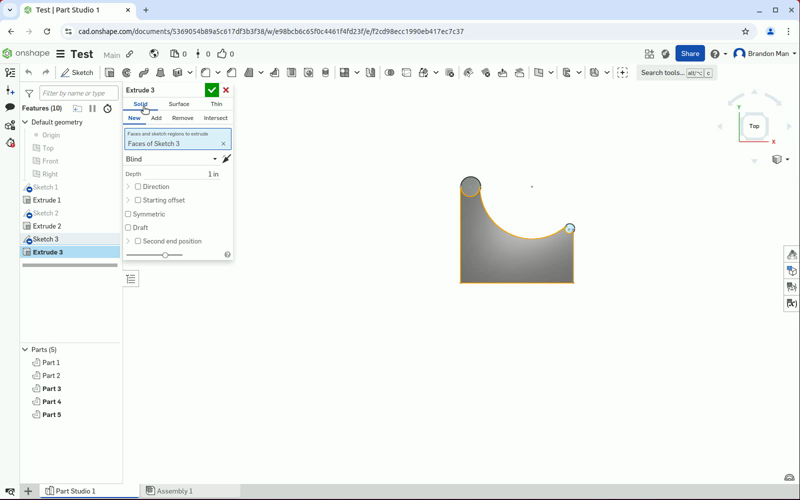
click(143, 106)
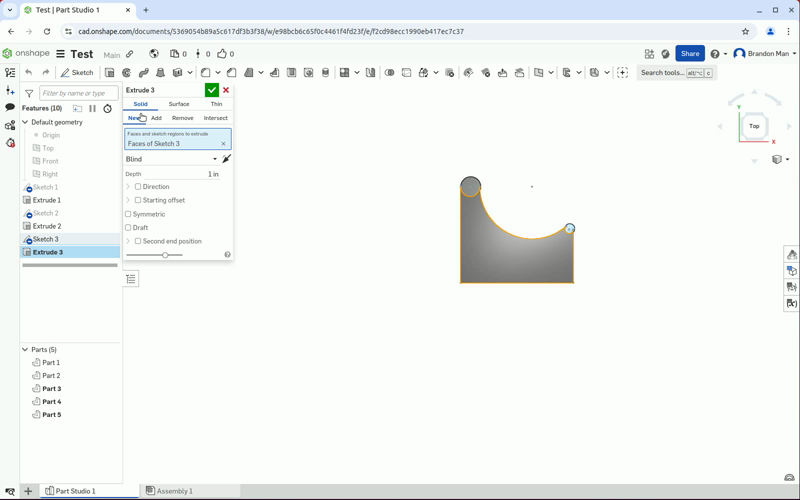
mouse_move(137, 120)
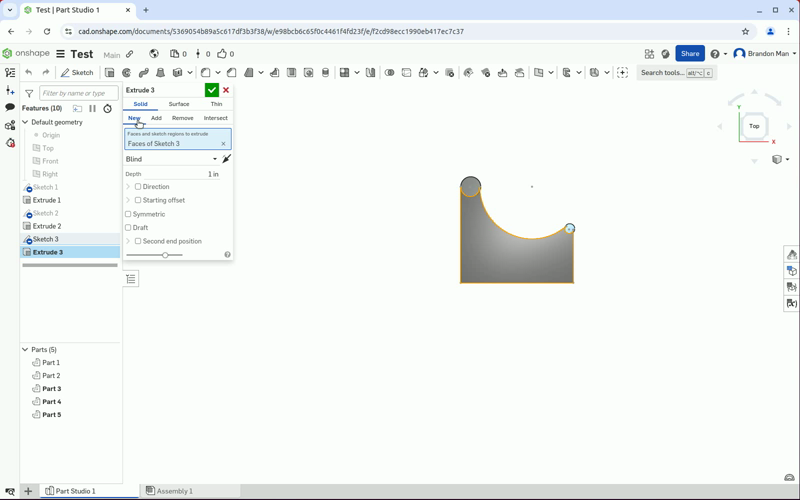
click(137, 120)
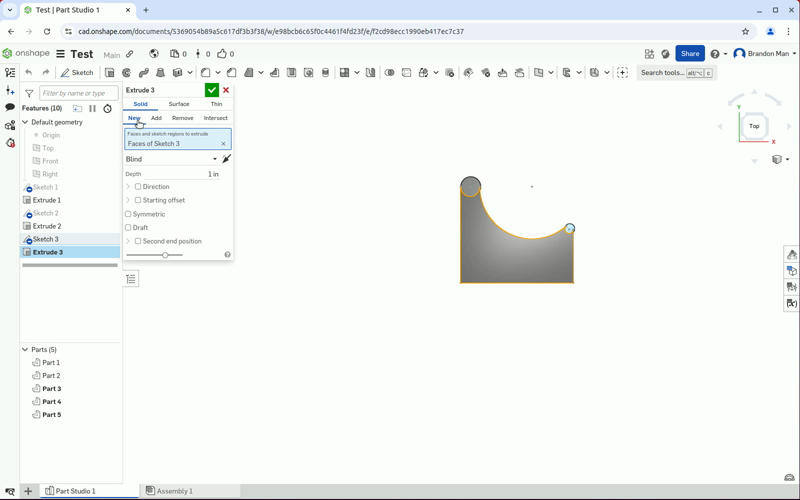
key(tab, 4)
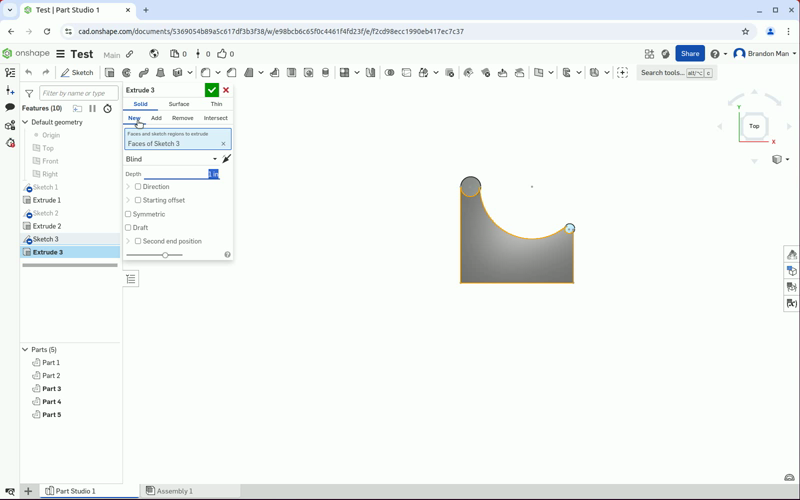
text(3.37)
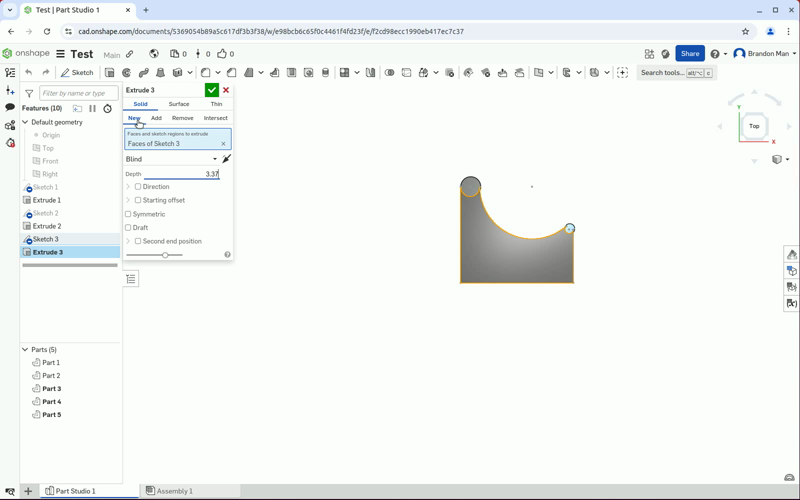
key(enter)
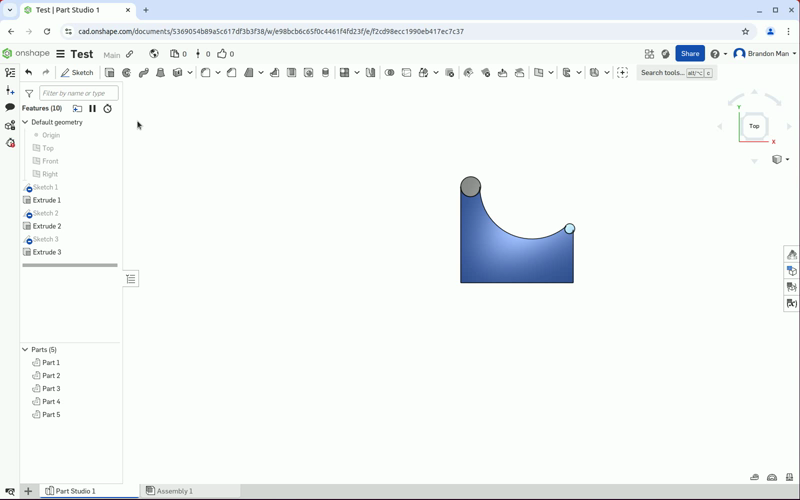
key(shift+h)
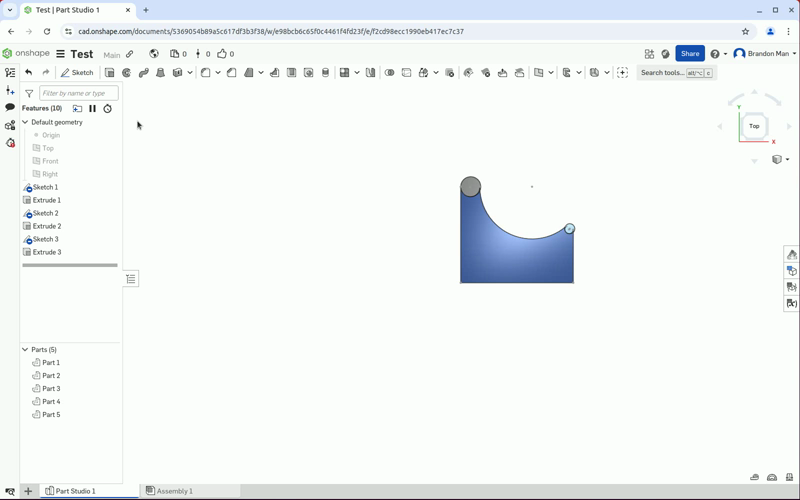
key(shift+h)
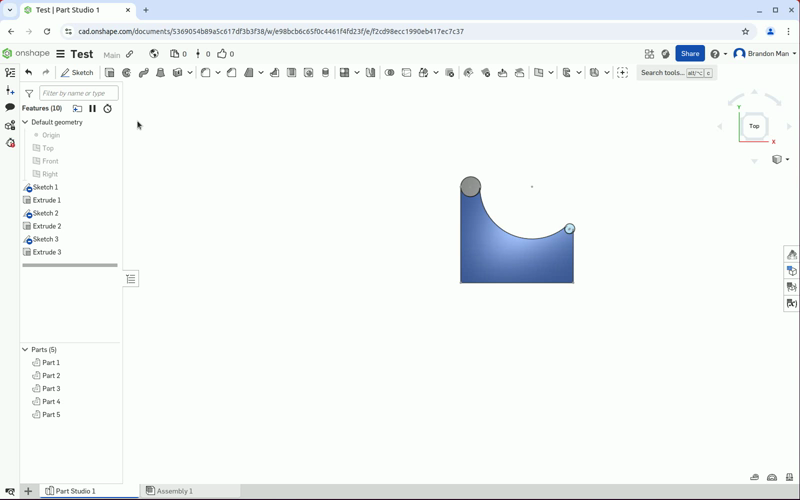
key(shift+7)
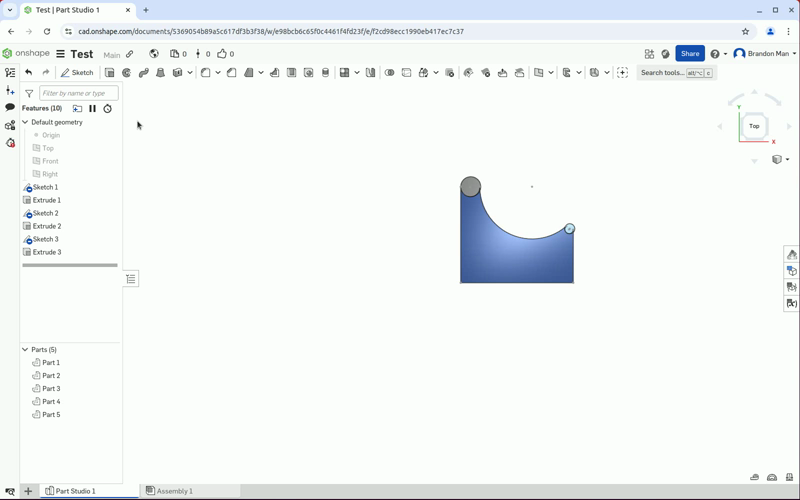
key(up, 3)
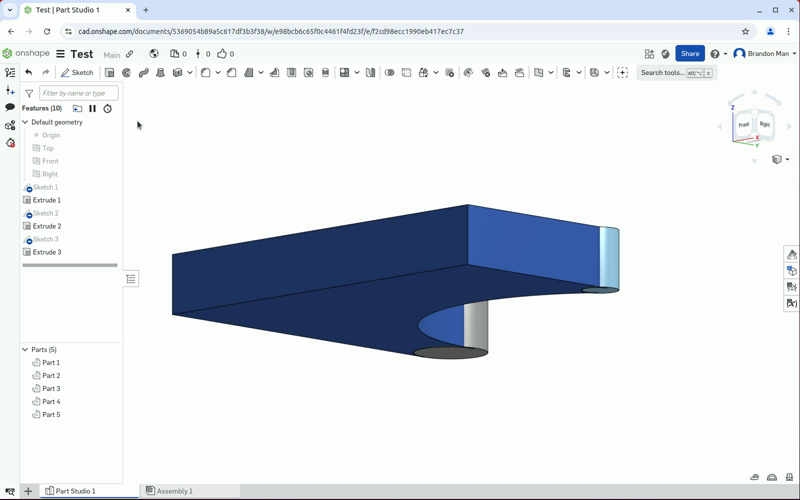
key(left, 3)
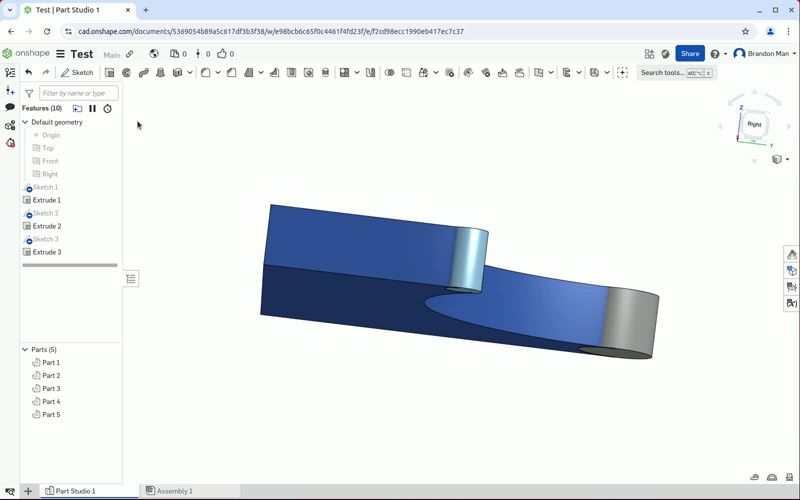
key(right, 3)
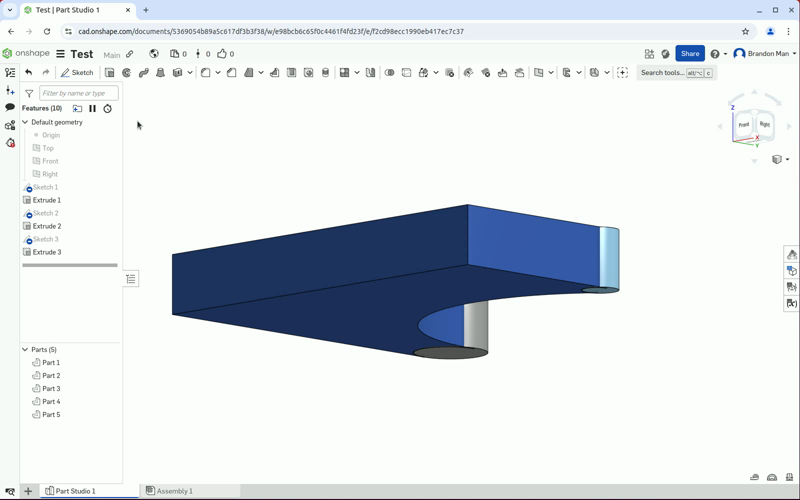
key(down, 3)
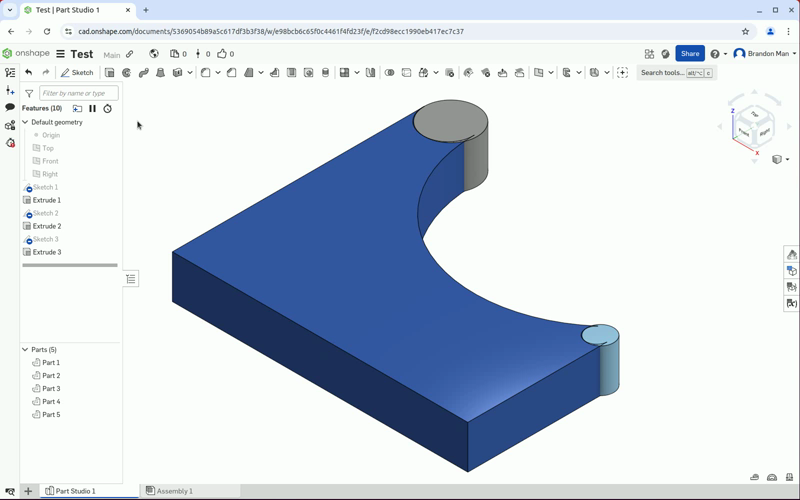
mouse_move(73, 189)
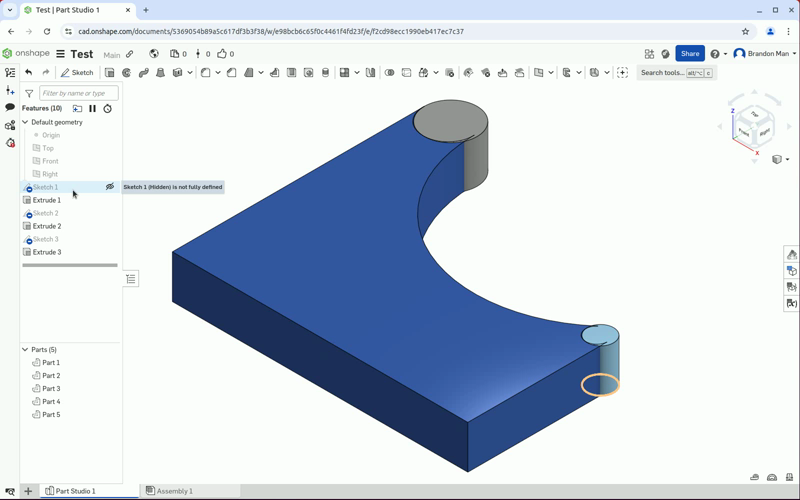
click(73, 189)